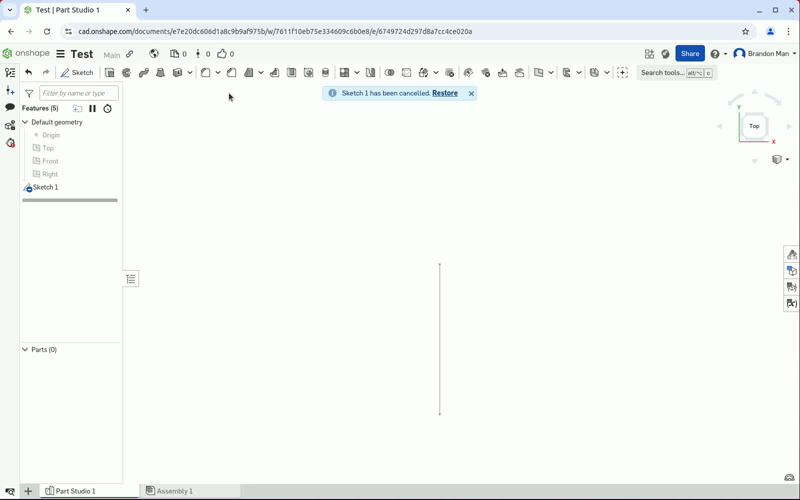
key(shift+h)
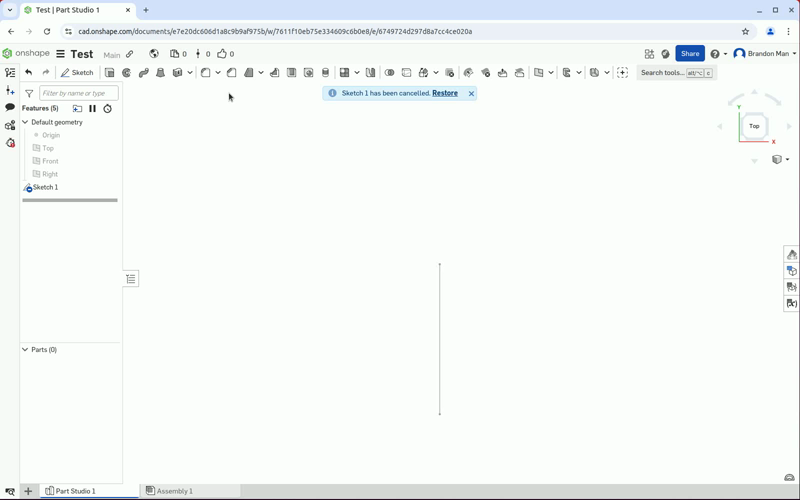
key(shift+s)
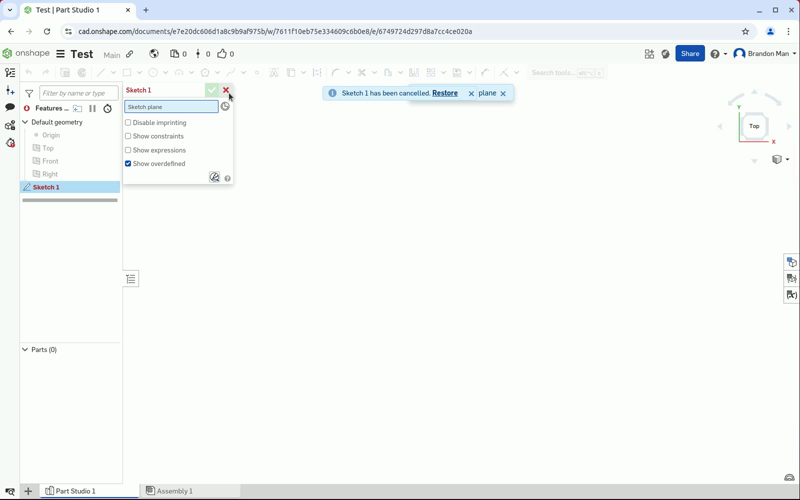
mouse_move(73, 150)
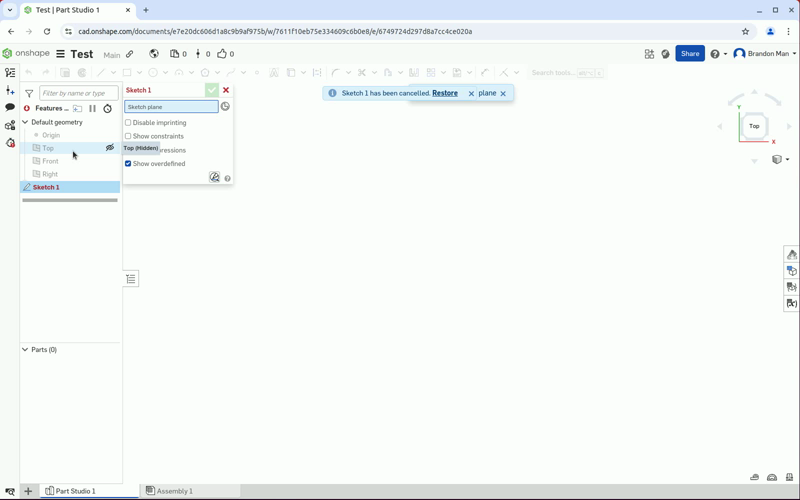
click(73, 150)
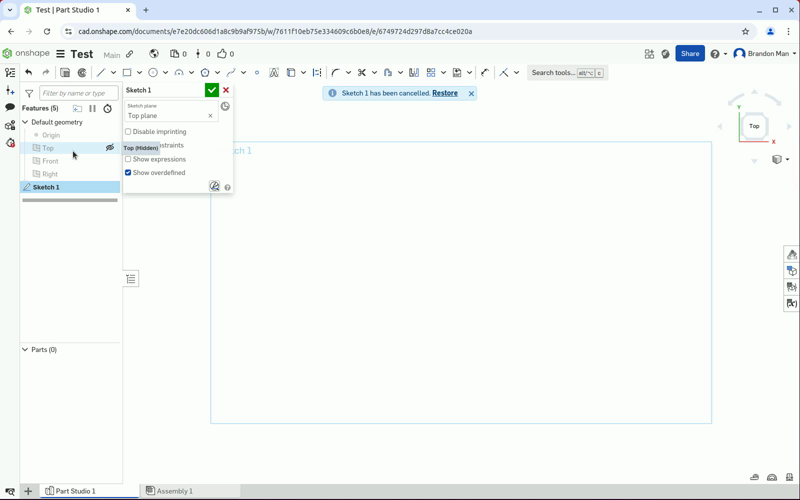
mouse_move(73, 352)
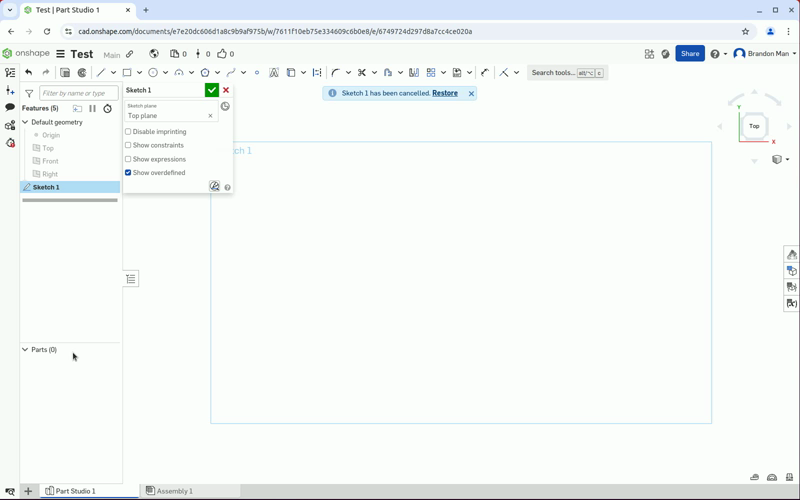
key(y)
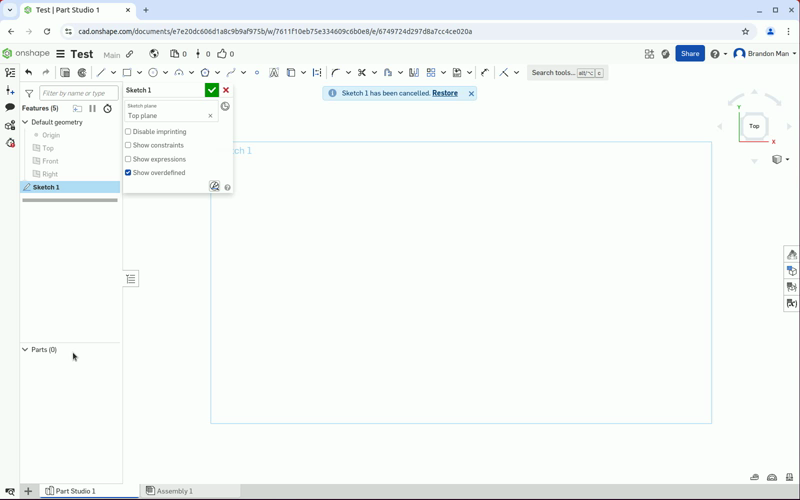
key(c)
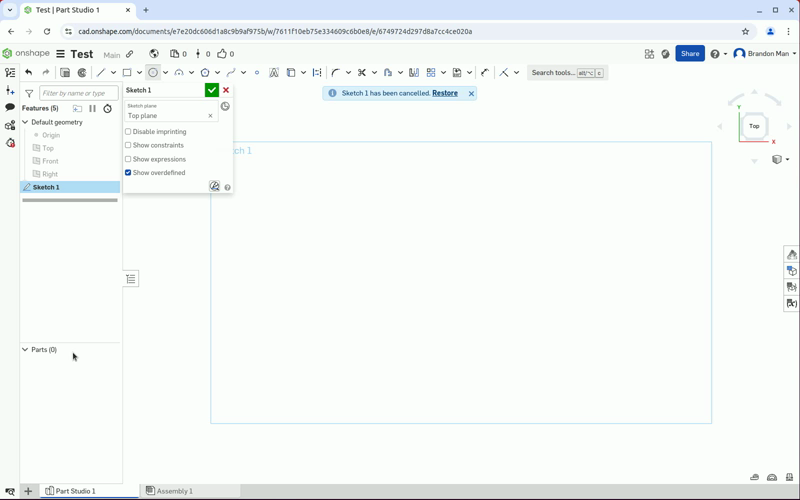
key_down(shift)
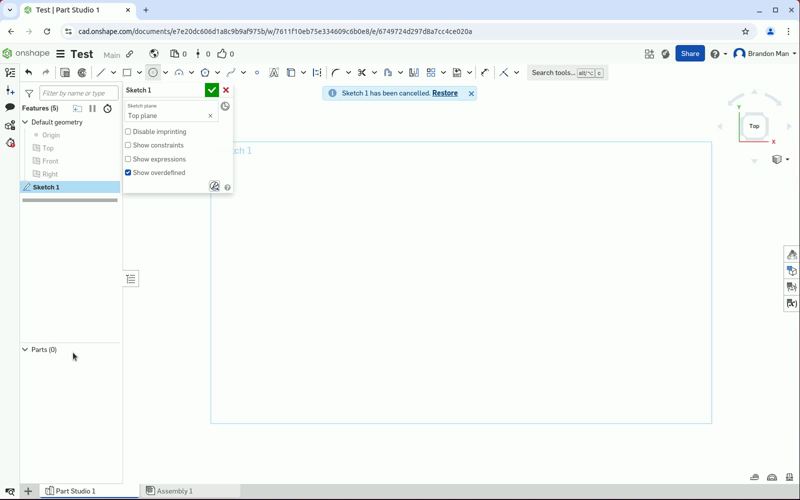
mouse_move(461, 282)
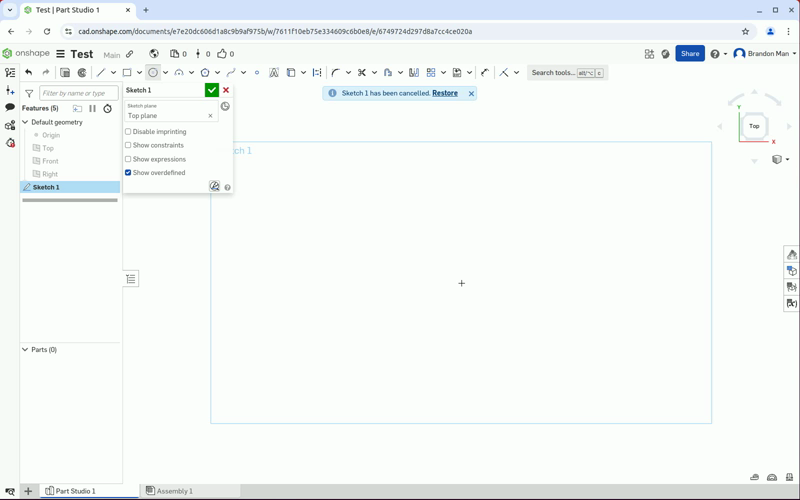
click(461, 282)
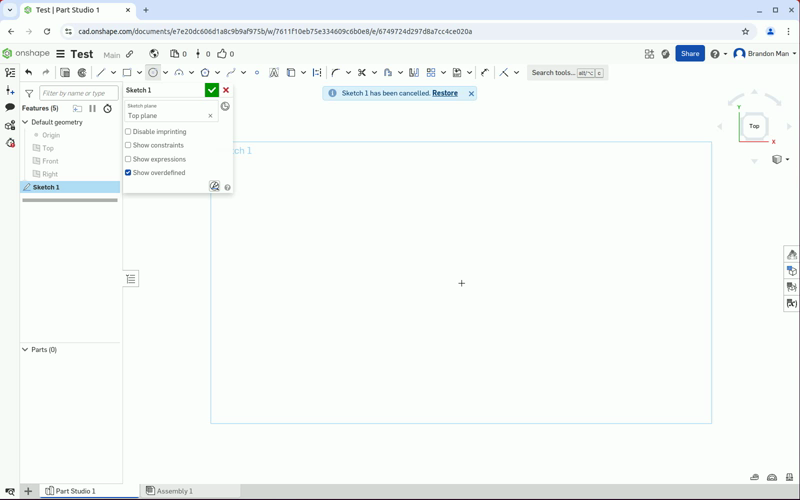
key_up(shift)
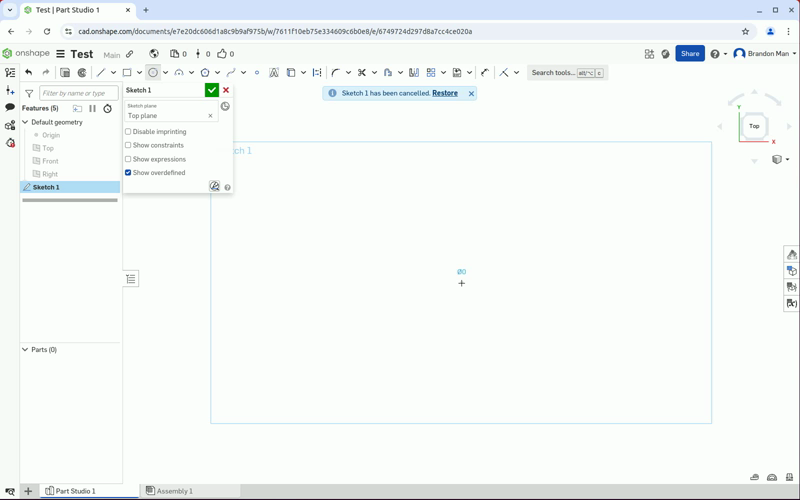
mouse_move(490, 282)
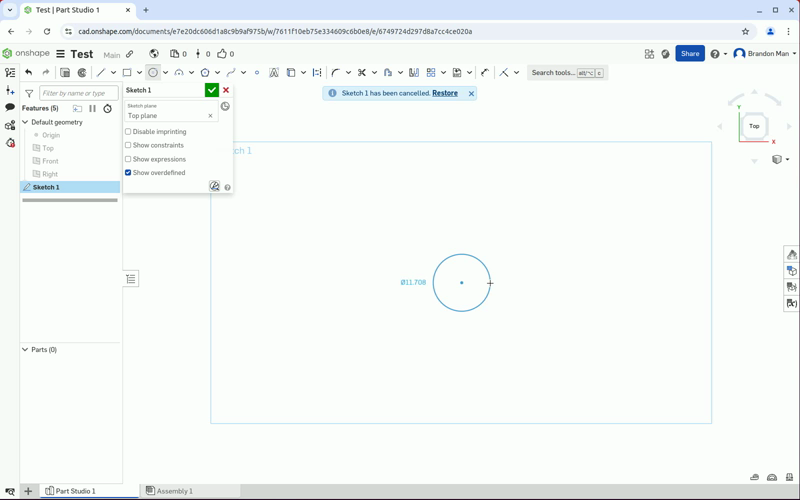
click(490, 282)
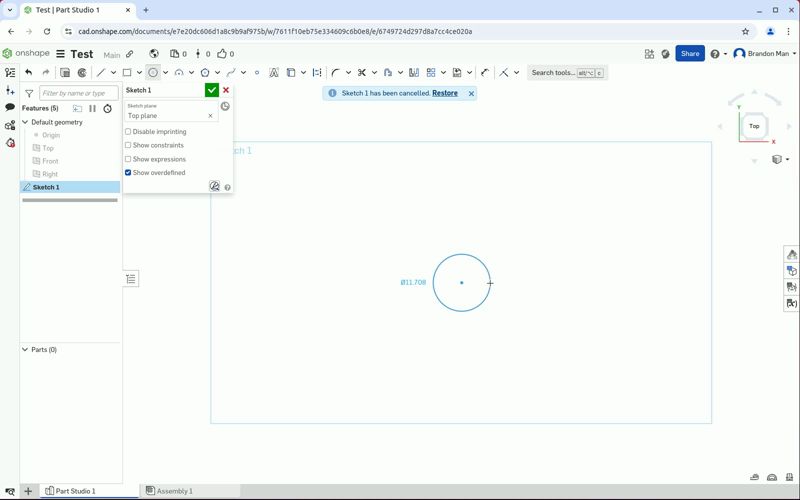
key(esc)
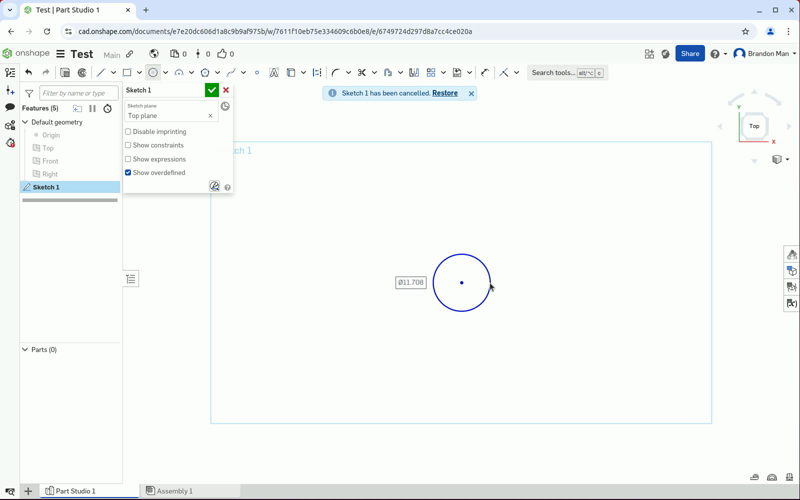
mouse_move(483, 282)
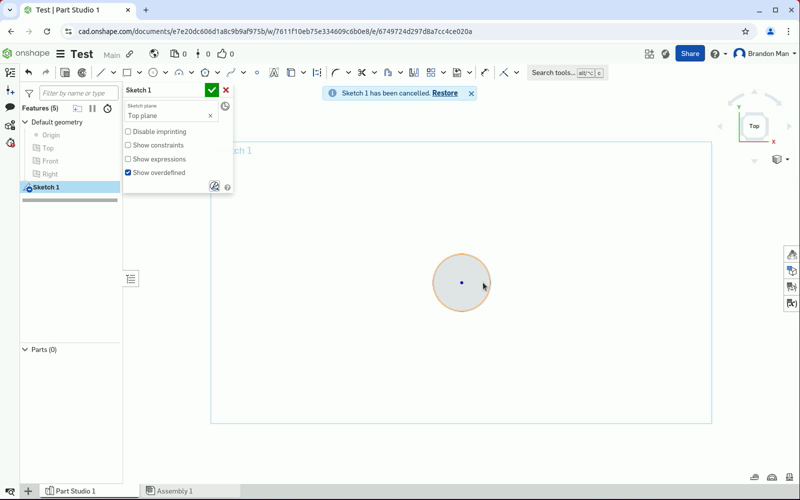
click(483, 282)
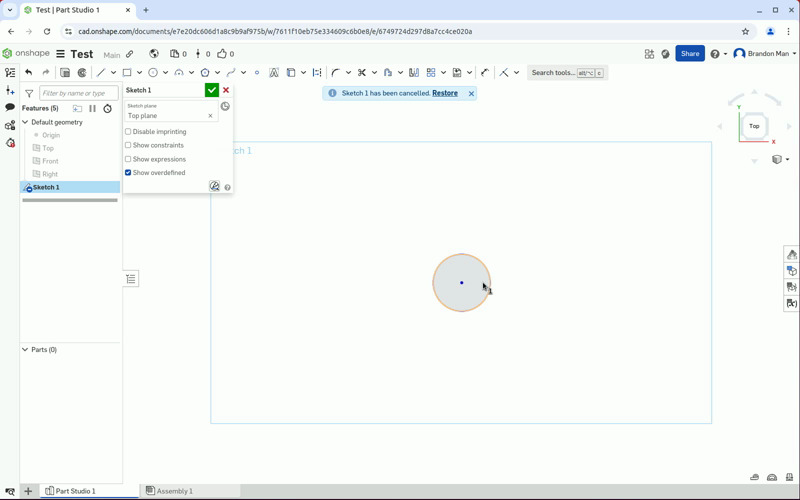
mouse_move(73, 352)
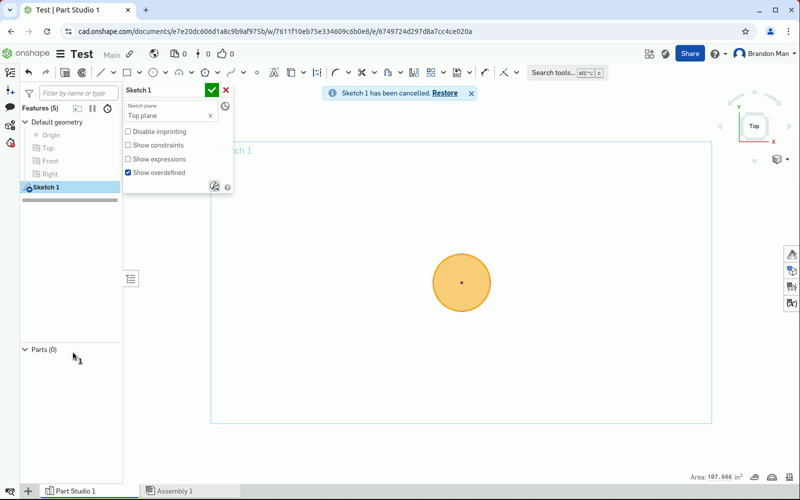
key(shift+y)
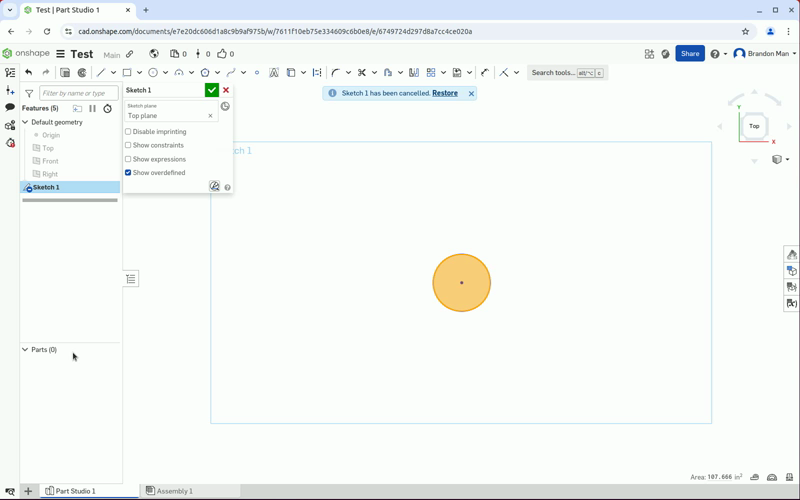
key(shift+e)
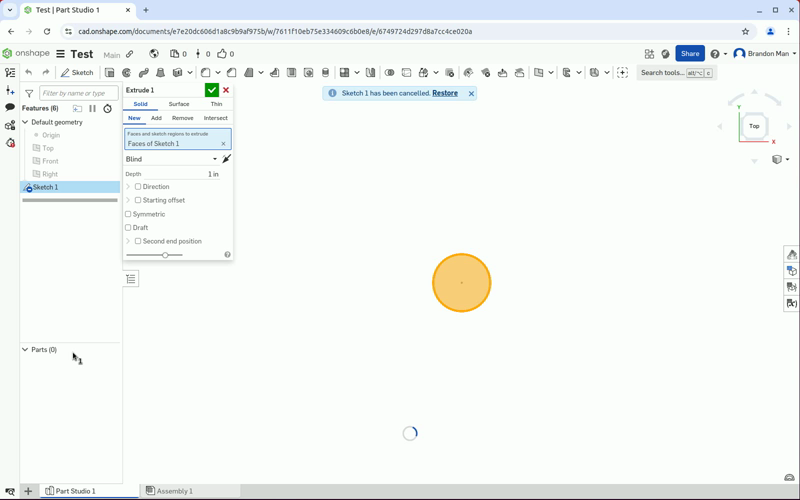
mouse_move(143, 106)
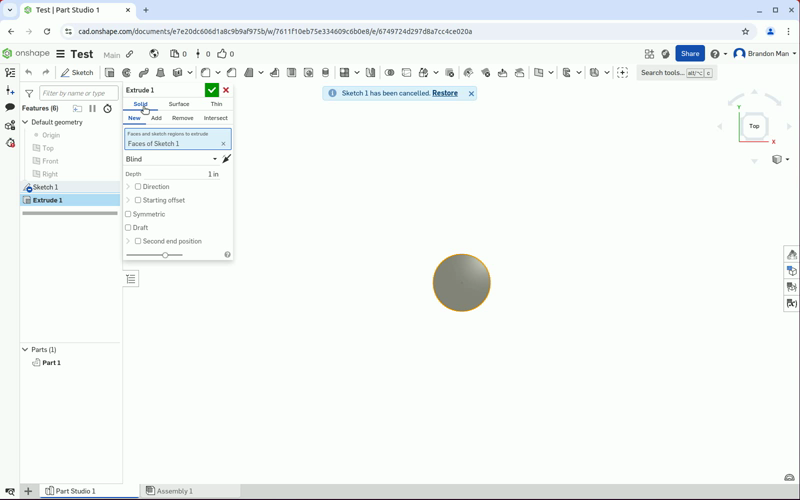
click(143, 106)
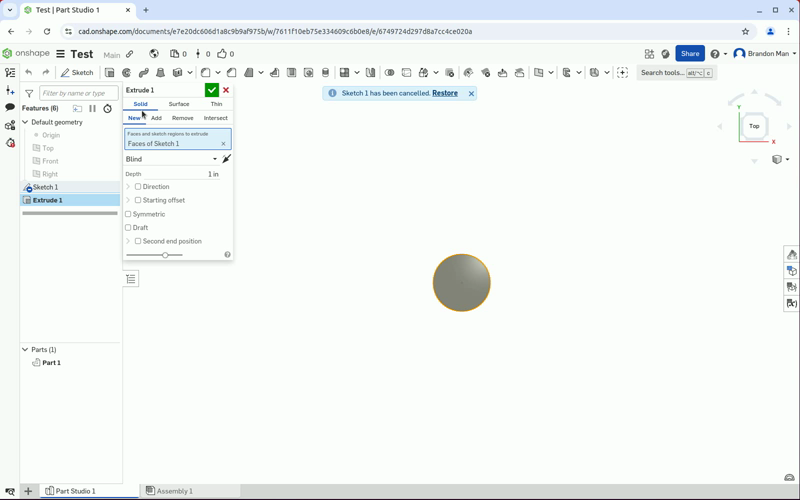
mouse_move(137, 120)
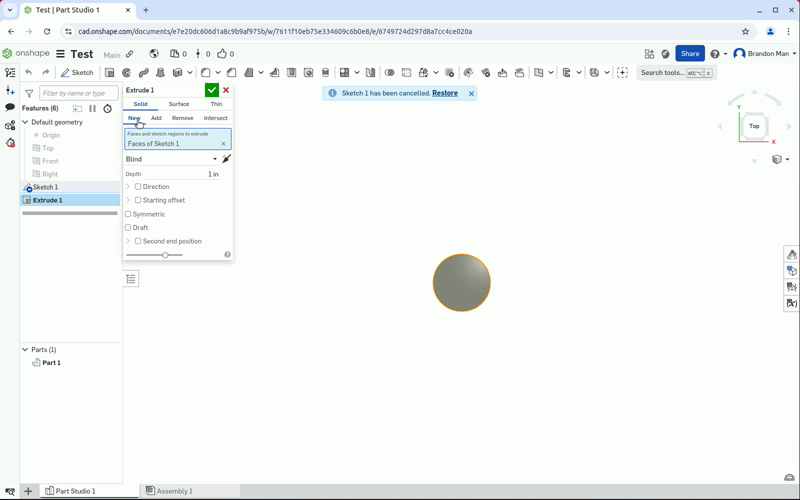
click(137, 120)
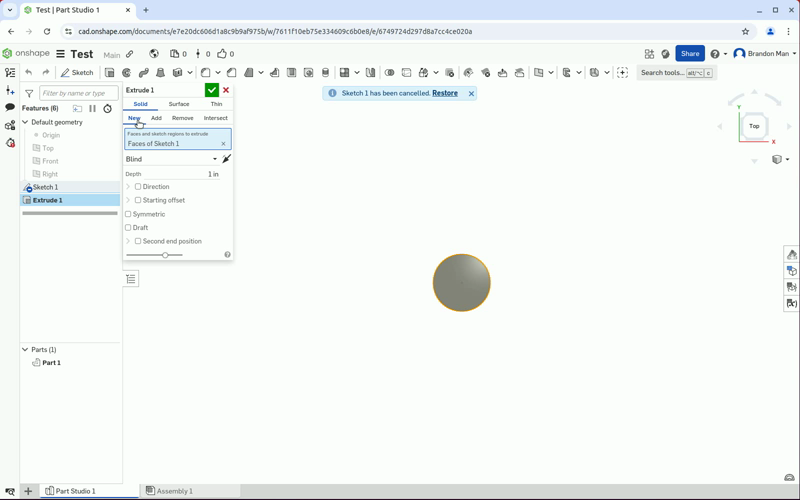
key(tab, 4)
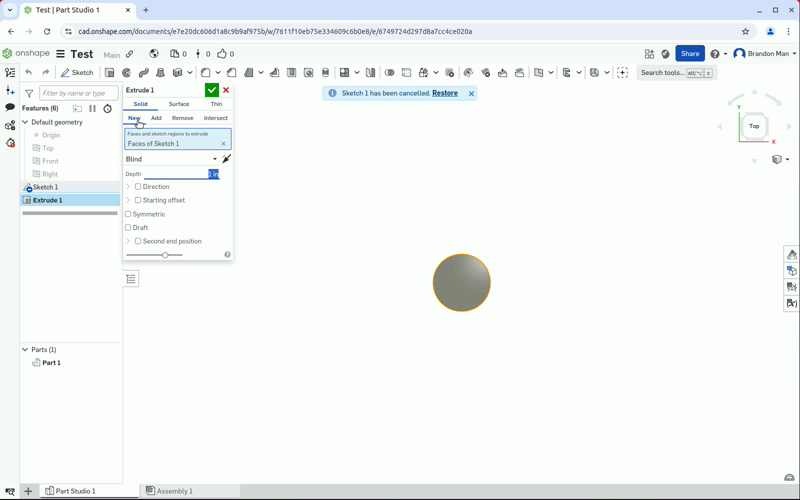
text(-1.926)
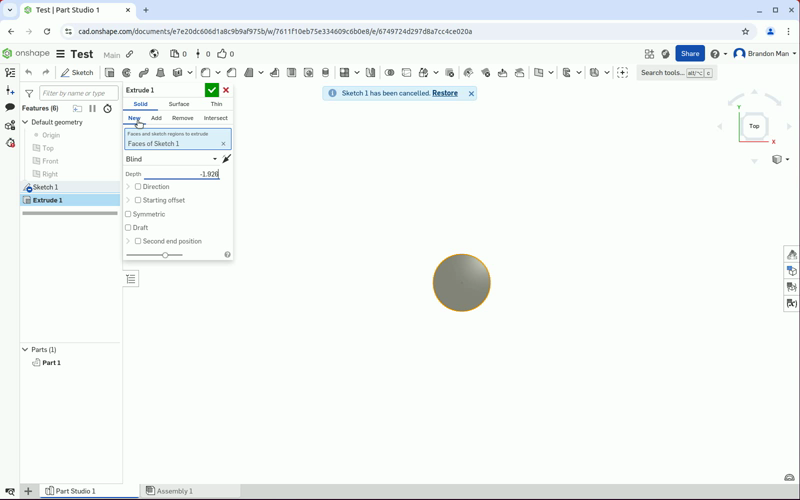
key(enter)
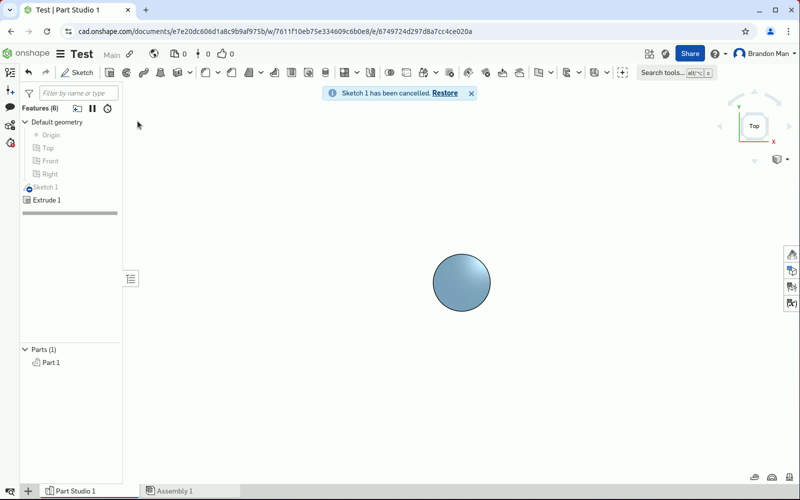
key(shift+h)
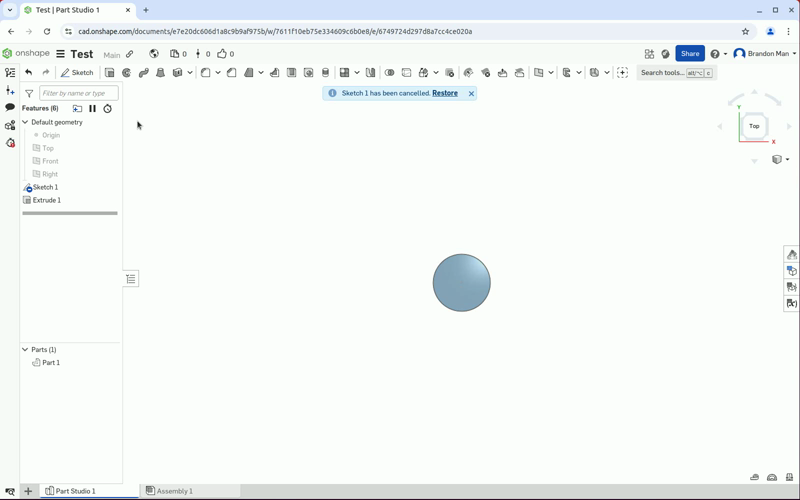
key(shift+h)
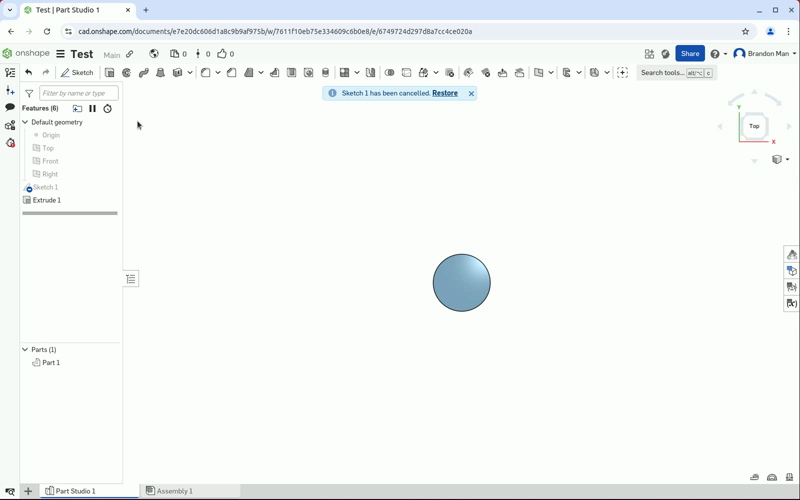
mouse_move(73, 189)
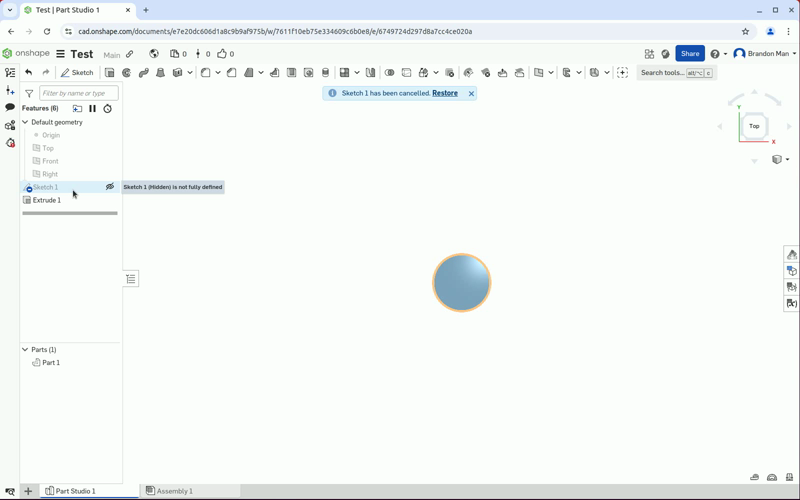
click(73, 189)
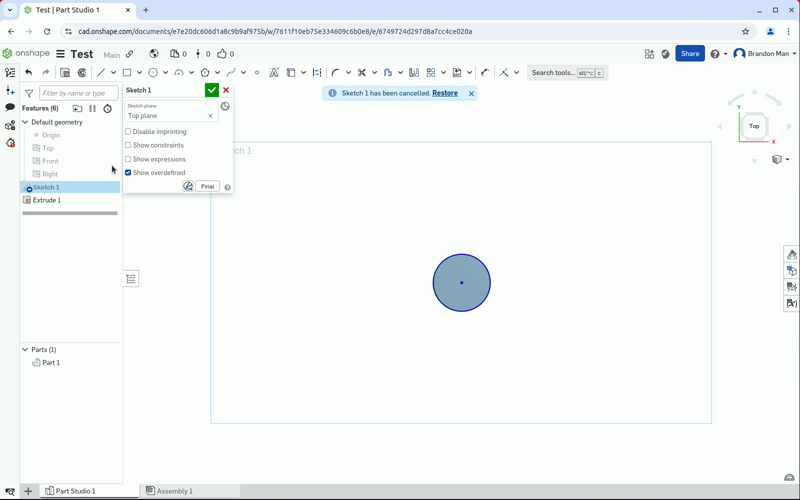
mouse_move(229, 92)
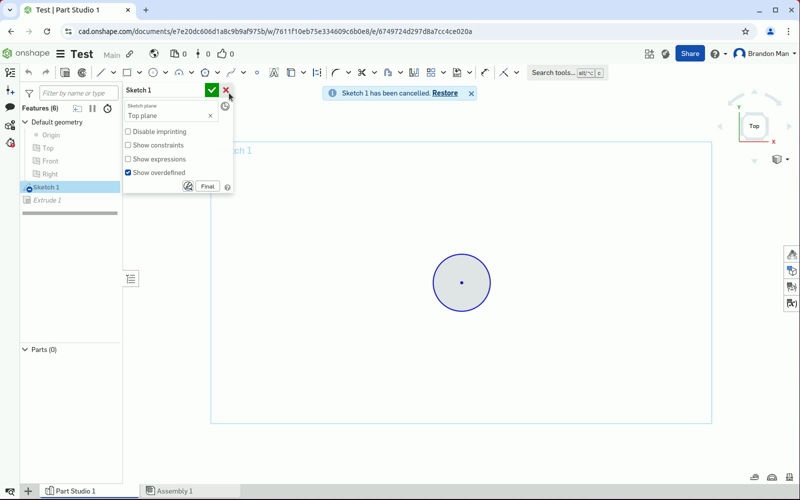
click(229, 92)
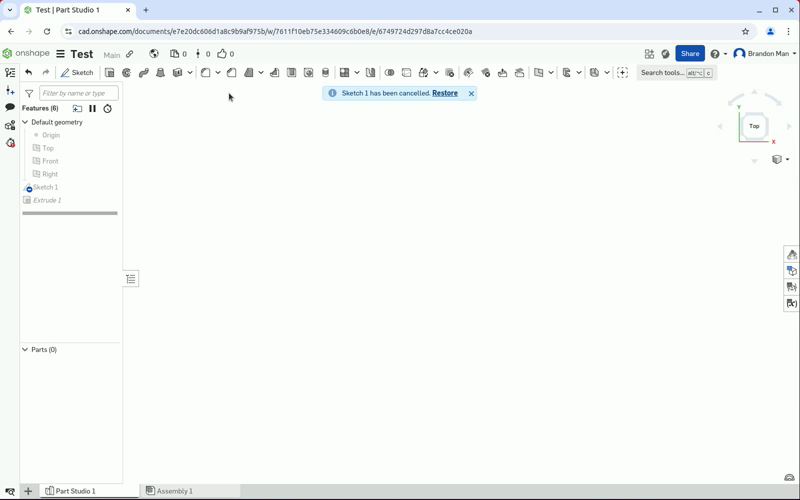
mouse_move(73, 352)
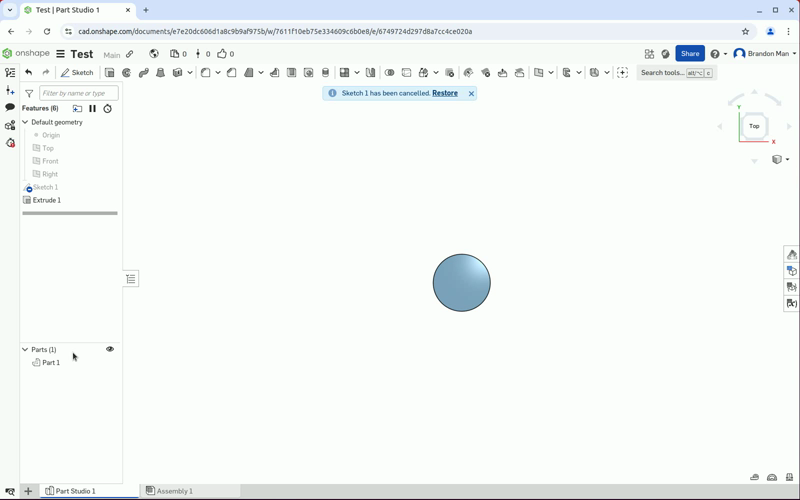
key(y)
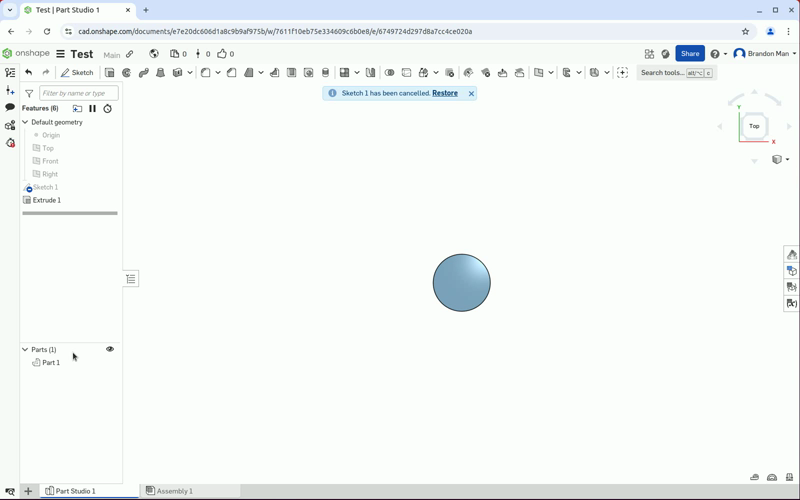
key(shift+p)
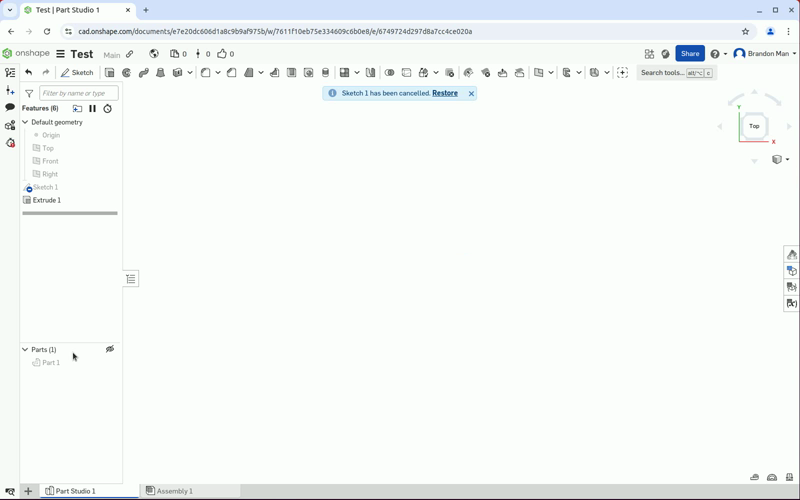
key(space)
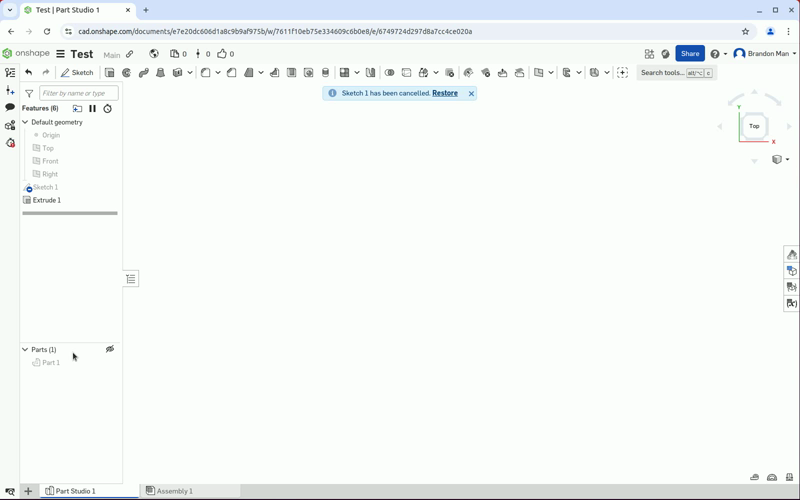
key_down(shift)
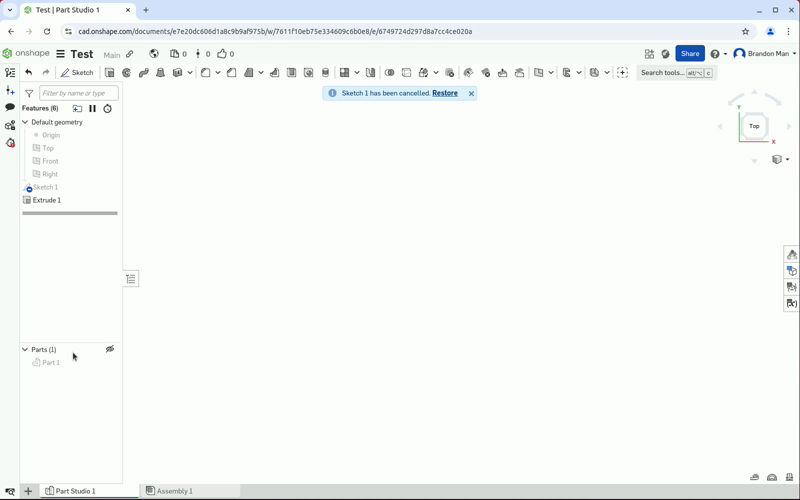
key(up)
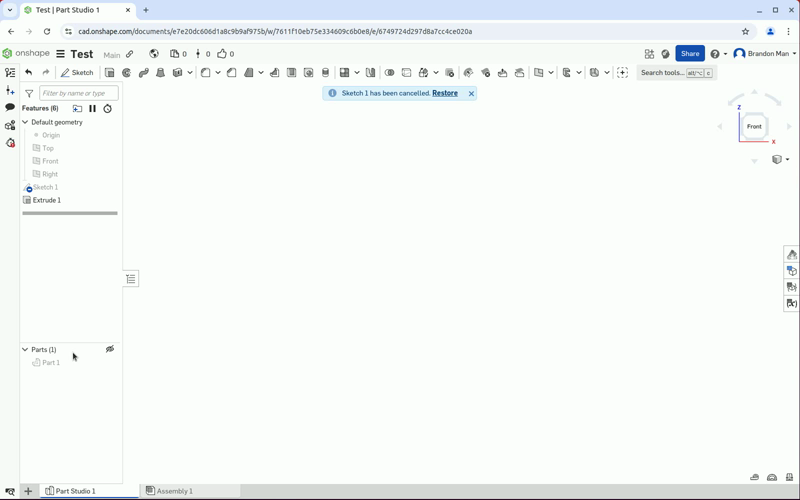
key_up(shift)
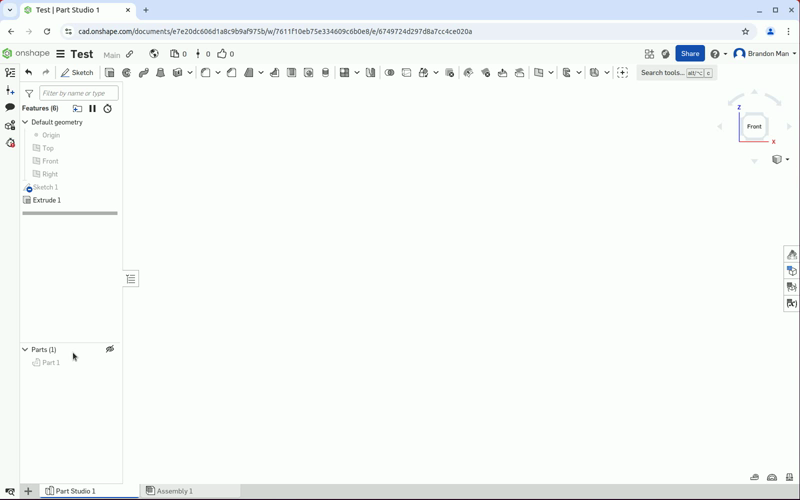
key(space)
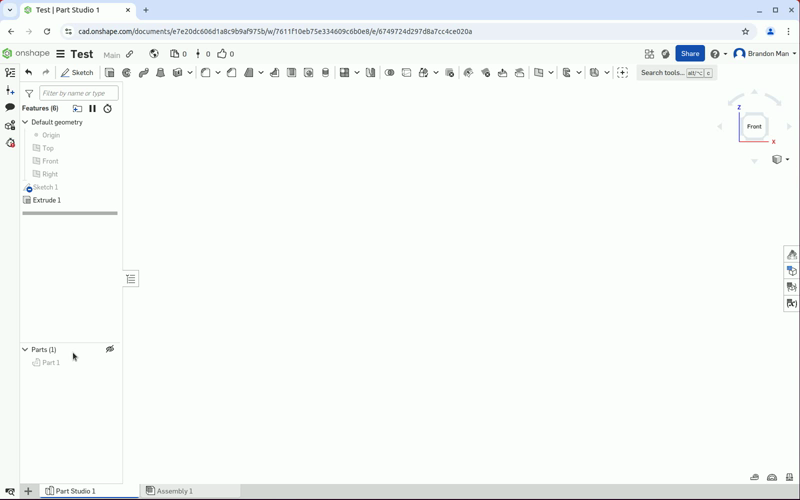
key_down(shift)
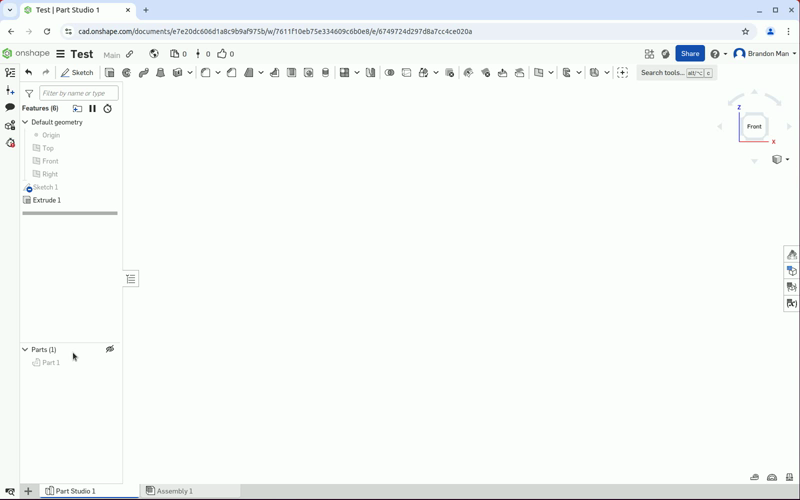
key(left)
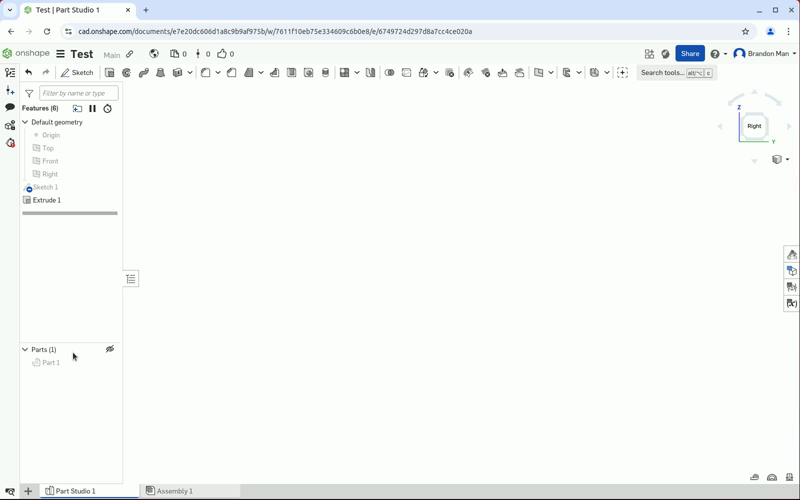
key_up(shift)
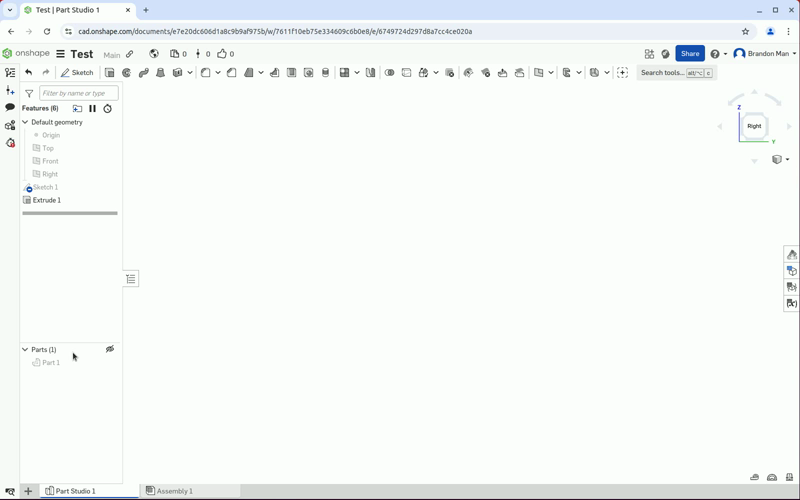
mouse_move(73, 352)
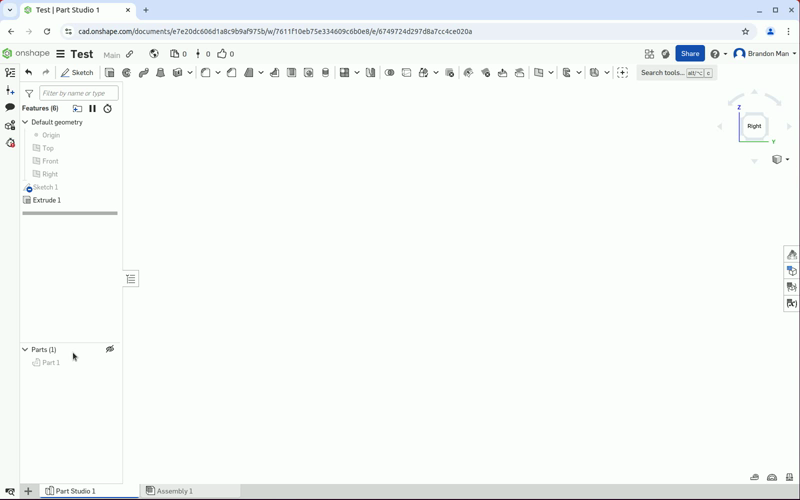
key(shift+y)
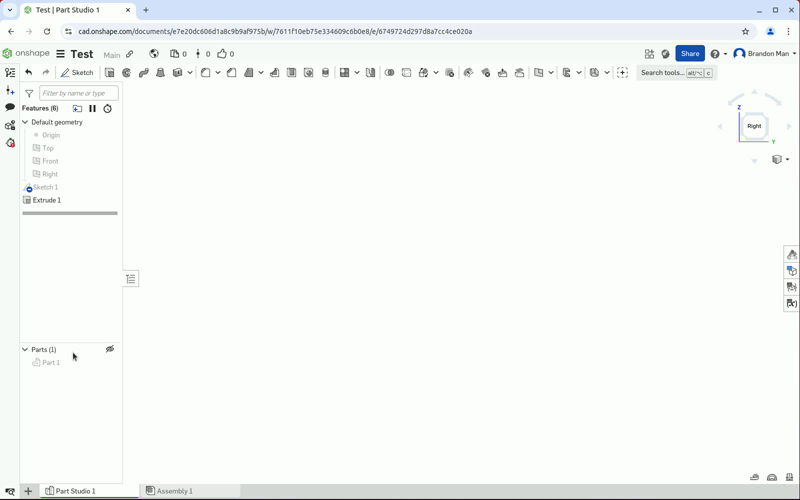
key(shift+s)
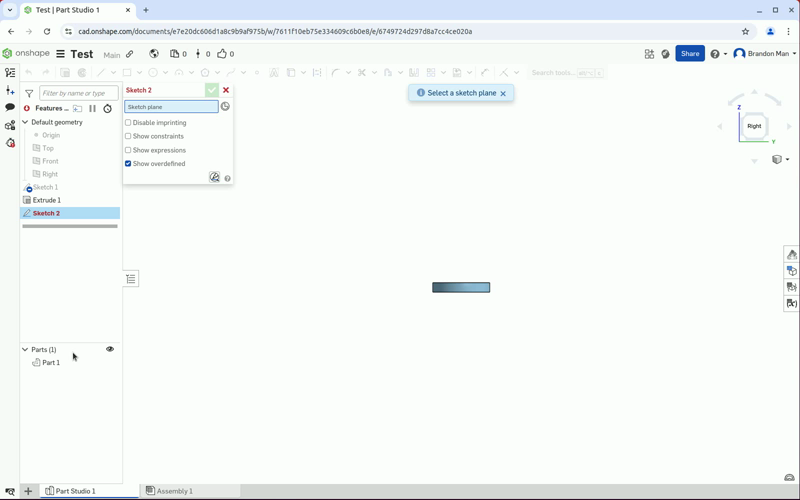
mouse_move(73, 176)
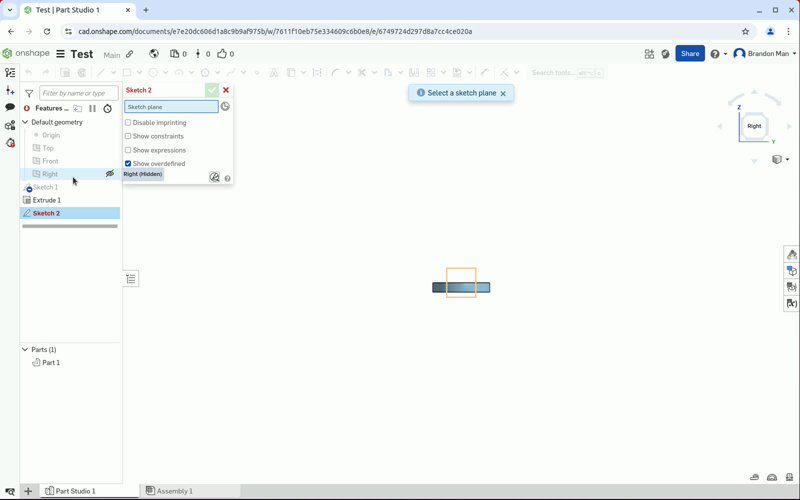
click(73, 176)
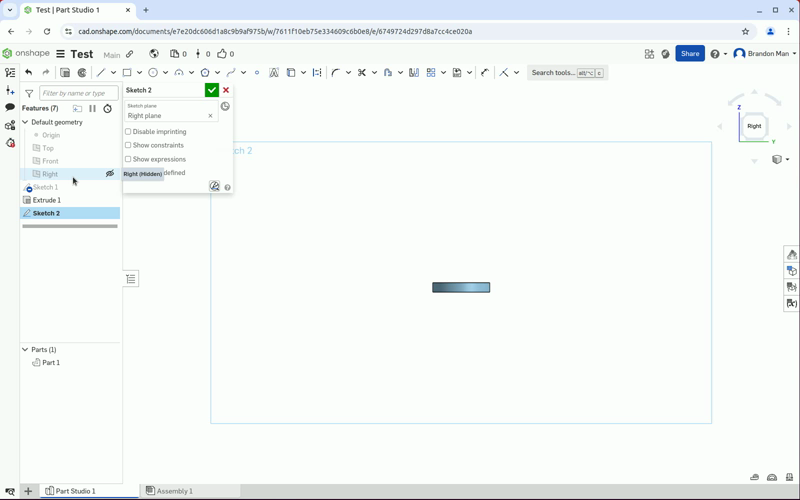
mouse_move(73, 352)
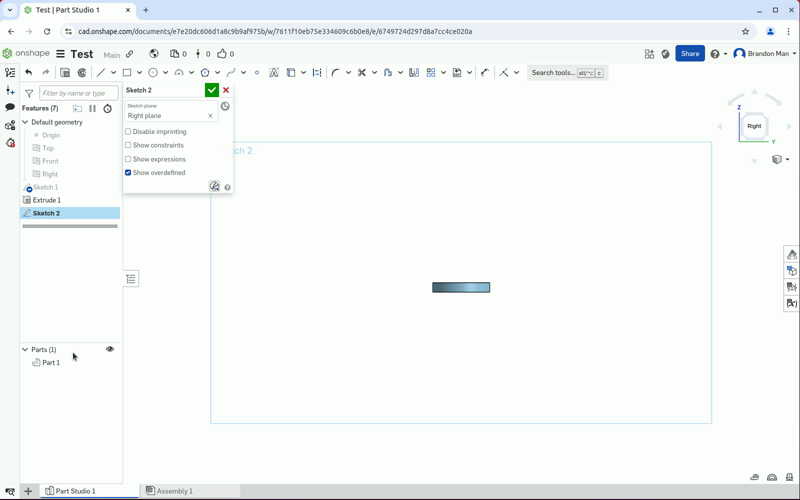
key(y)
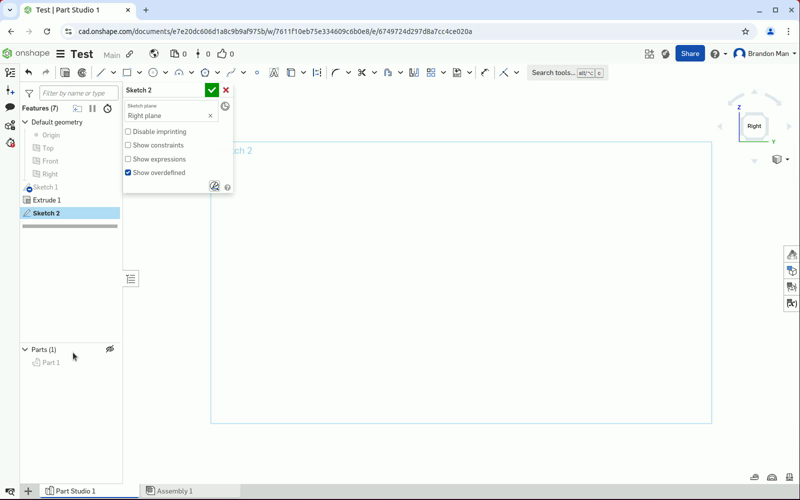
key(c)
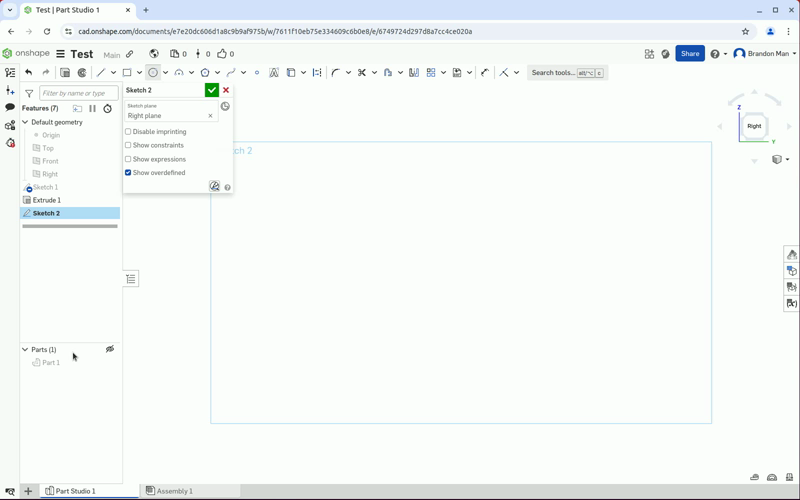
key_down(shift)
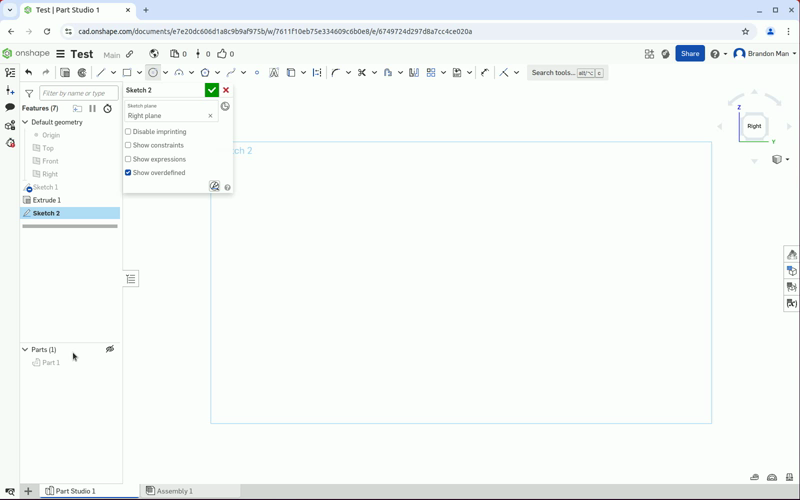
mouse_move(461, 230)
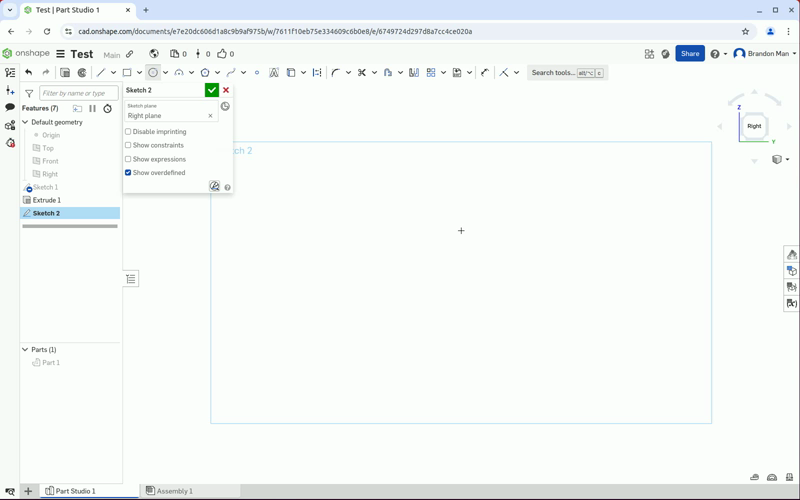
click(461, 230)
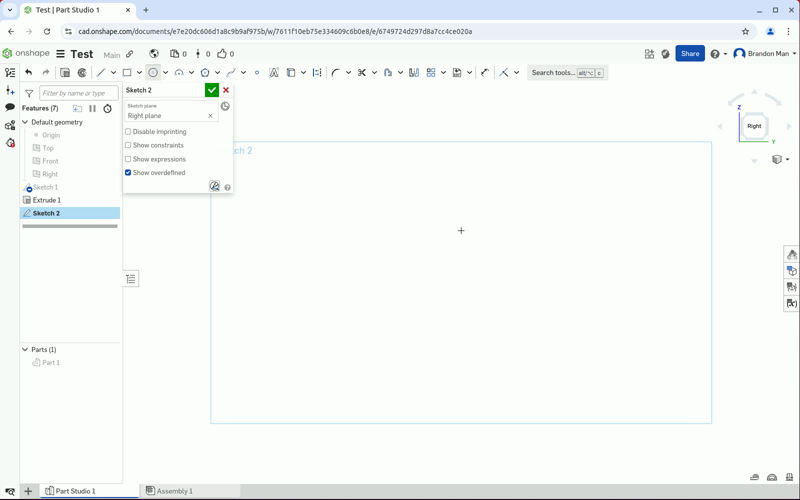
key_up(shift)
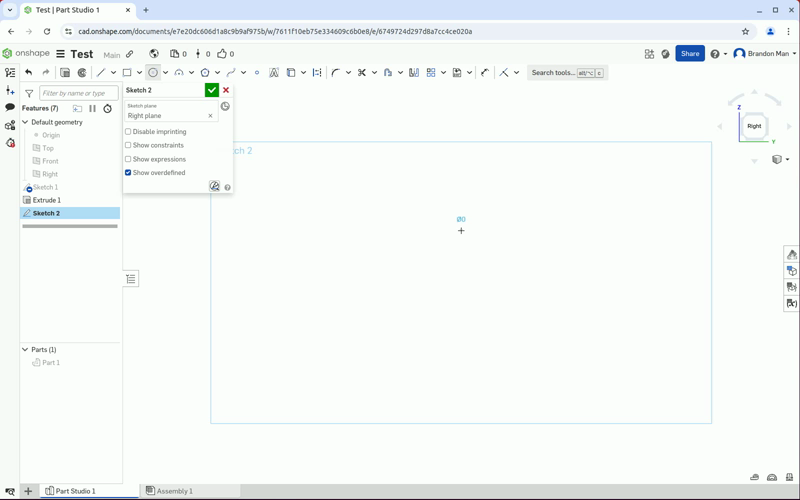
mouse_move(521, 230)
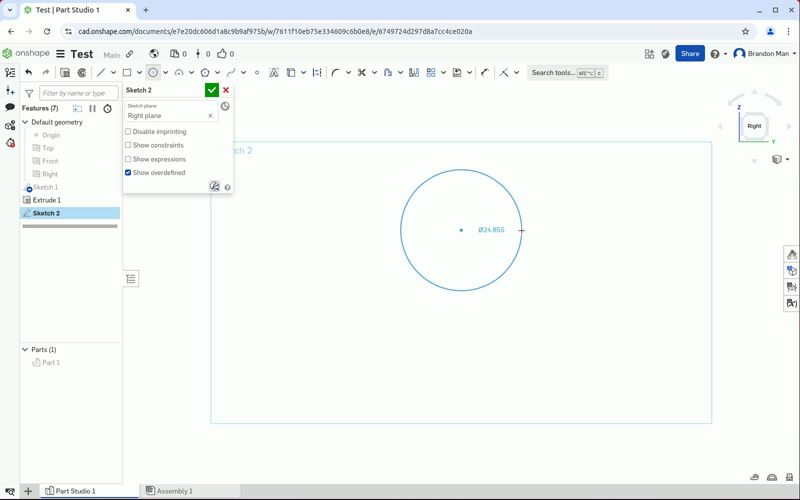
click(521, 230)
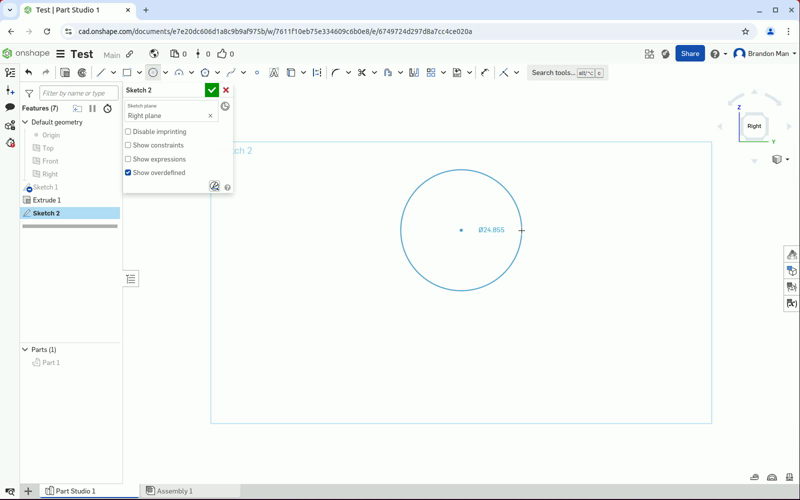
key(esc)
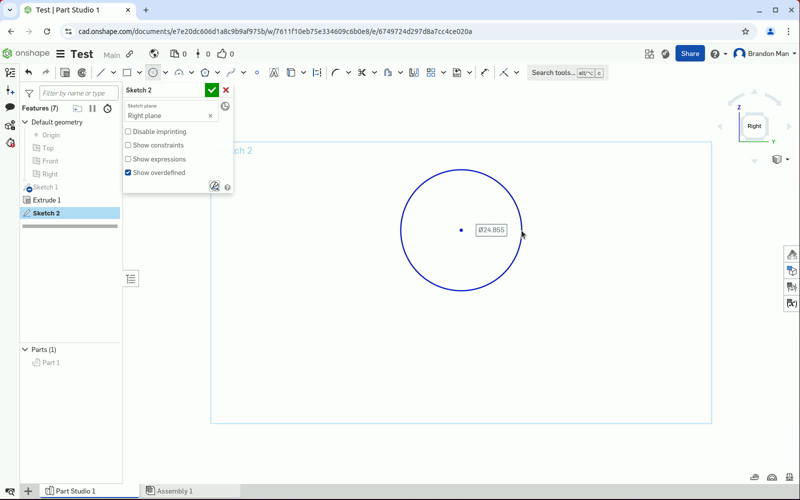
key(c)
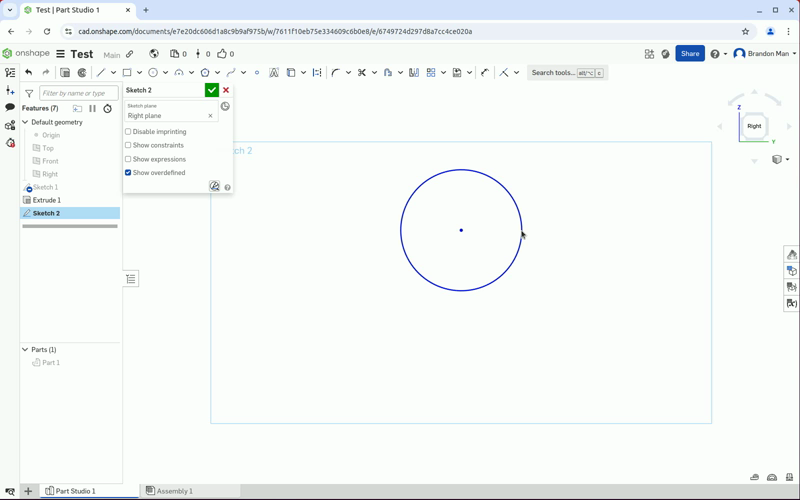
key_down(shift)
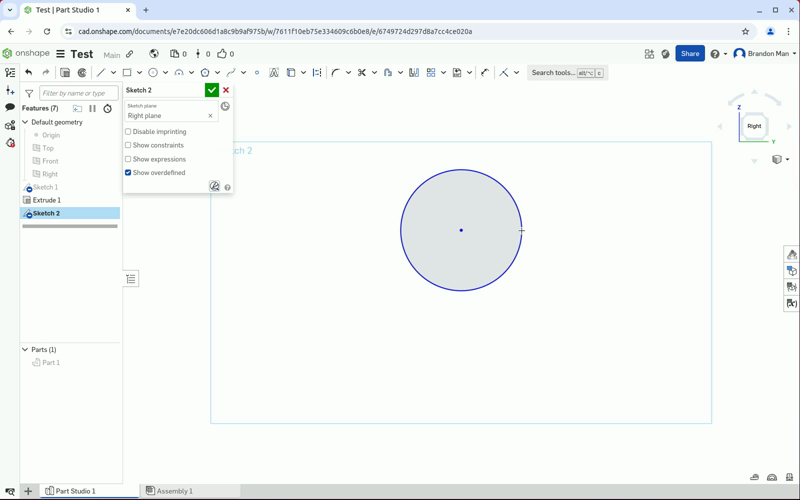
mouse_move(461, 230)
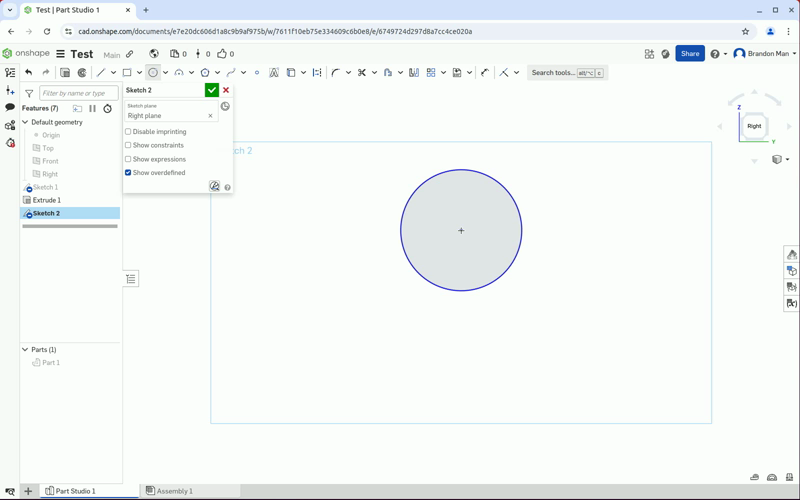
click(461, 230)
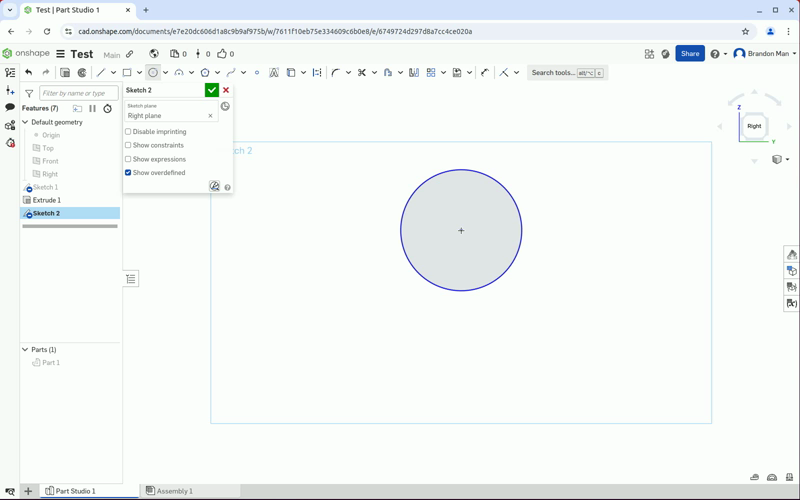
key_up(shift)
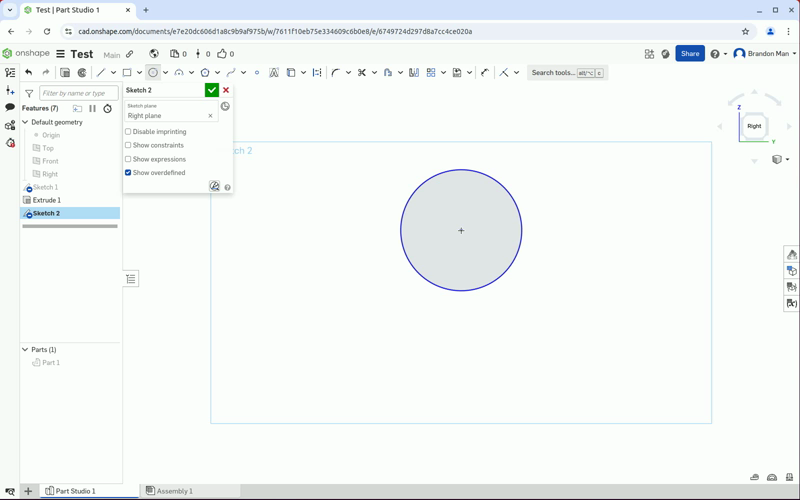
mouse_move(511, 230)
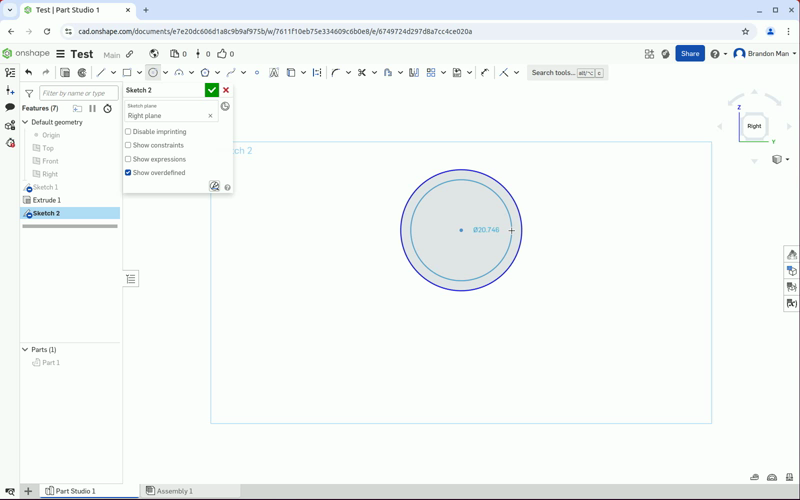
click(511, 230)
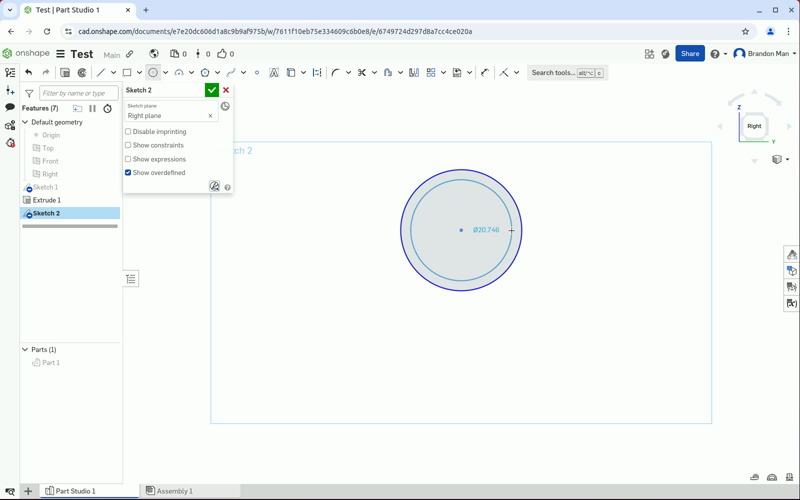
key(esc)
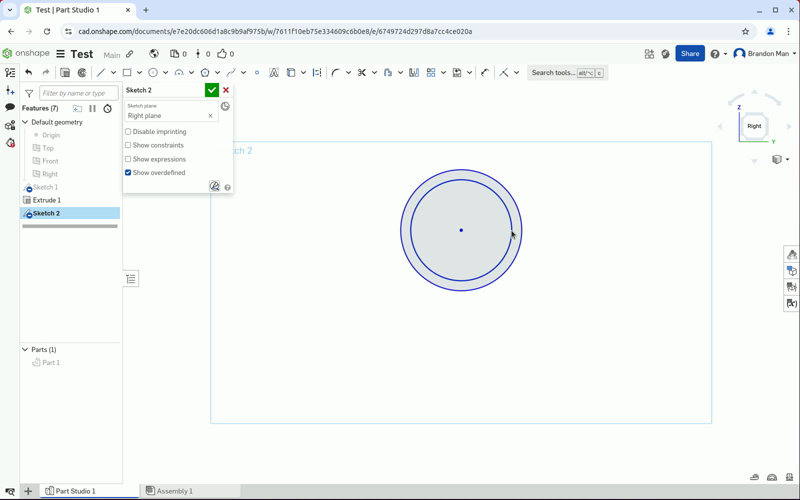
mouse_move(411, 255)
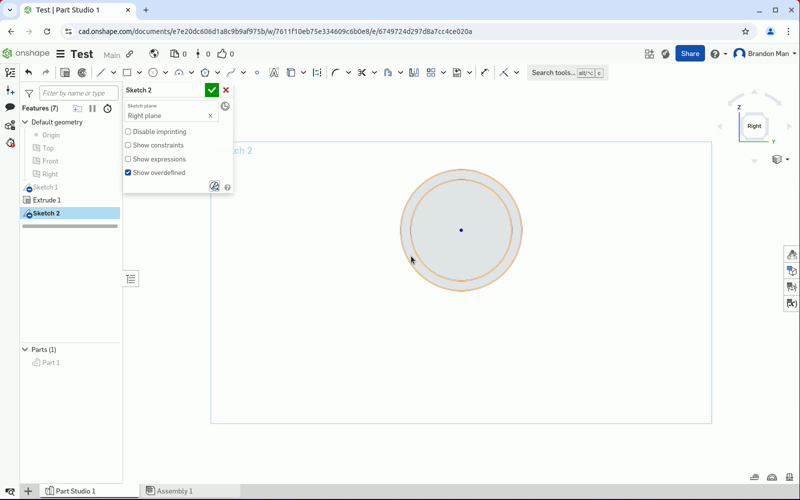
click(411, 255)
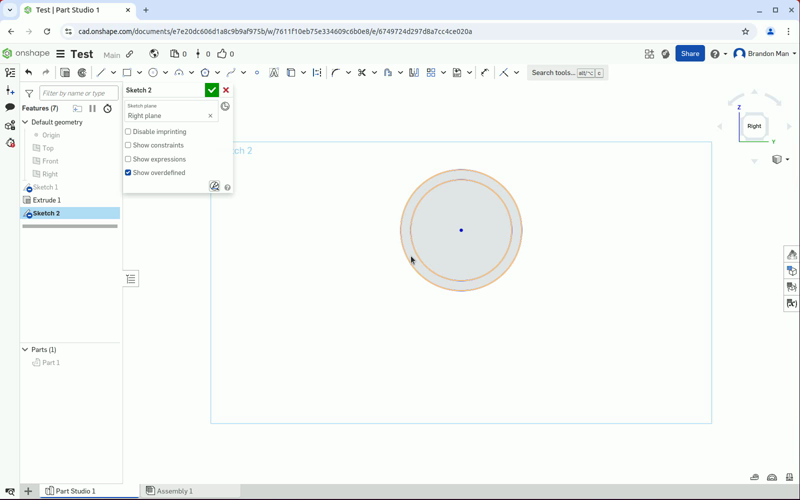
mouse_move(73, 352)
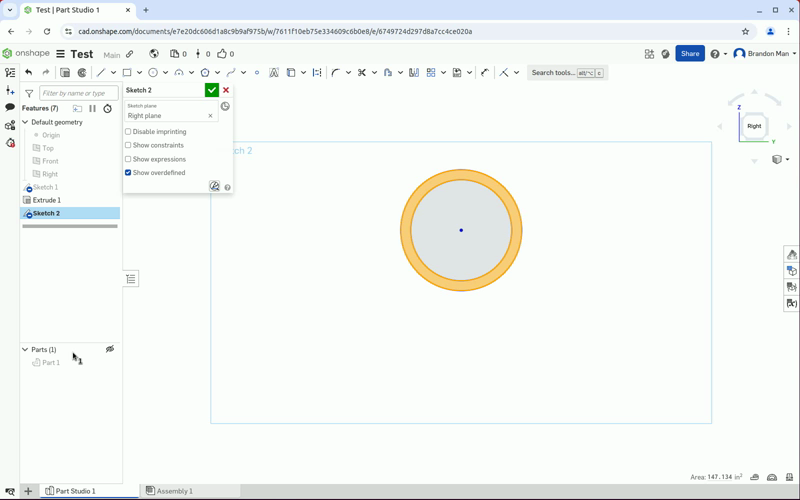
key(shift+y)
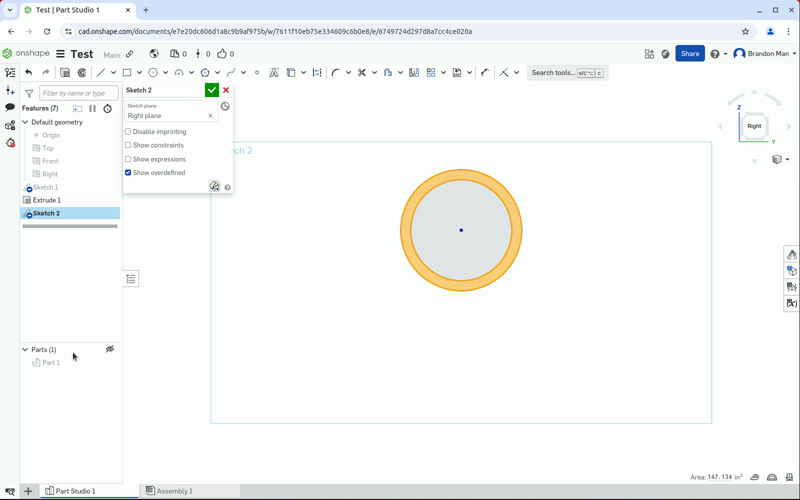
key(shift+e)
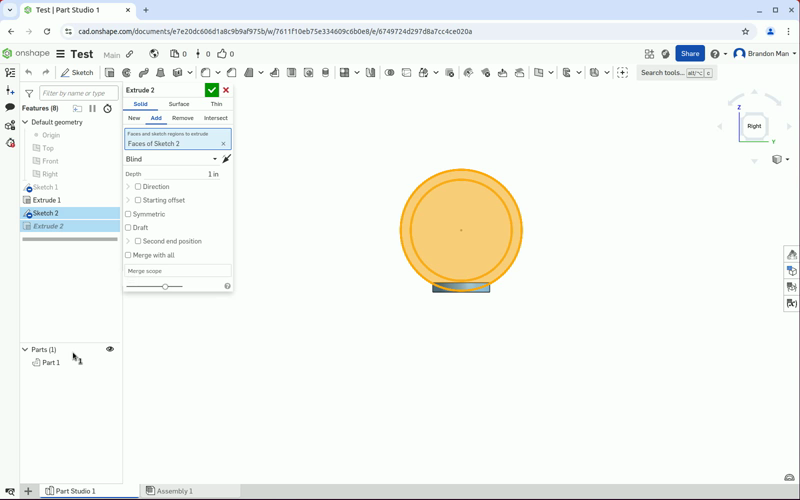
mouse_move(143, 106)
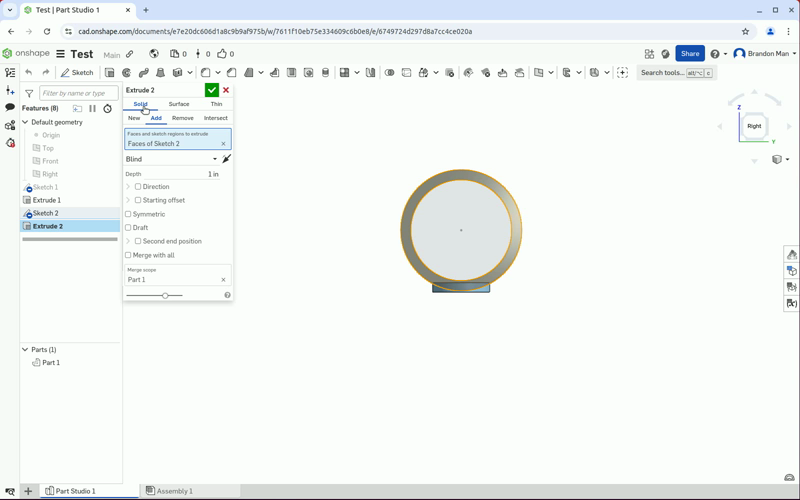
click(143, 106)
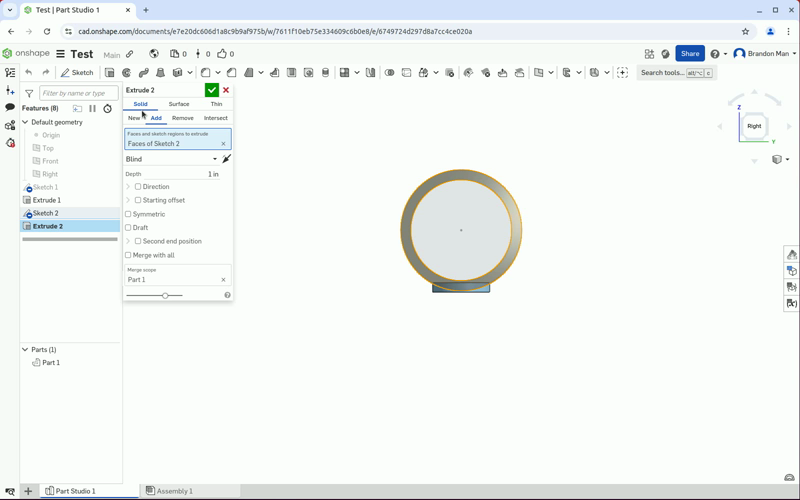
mouse_move(137, 120)
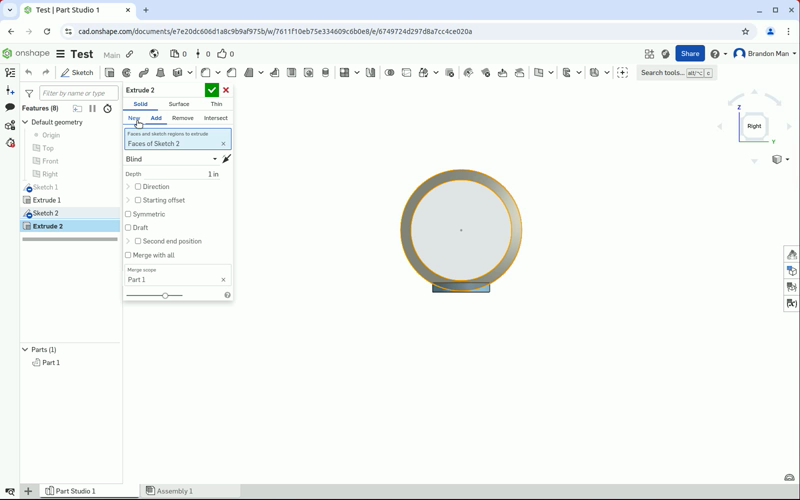
click(137, 120)
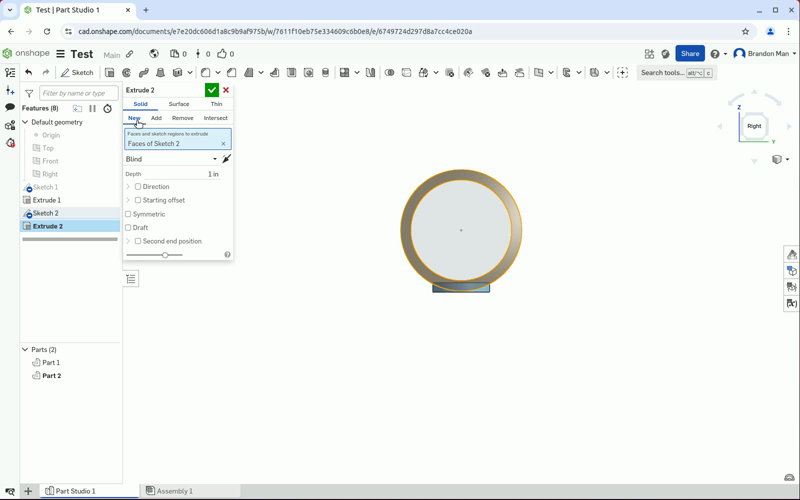
key(tab, 4)
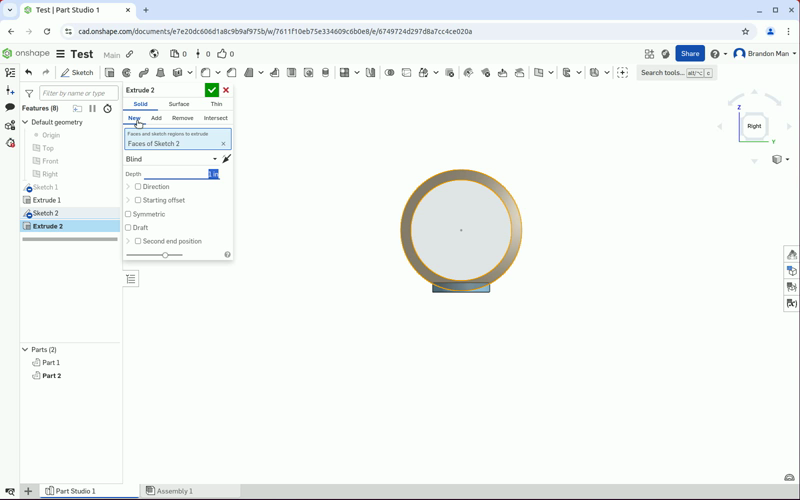
text(3.852)
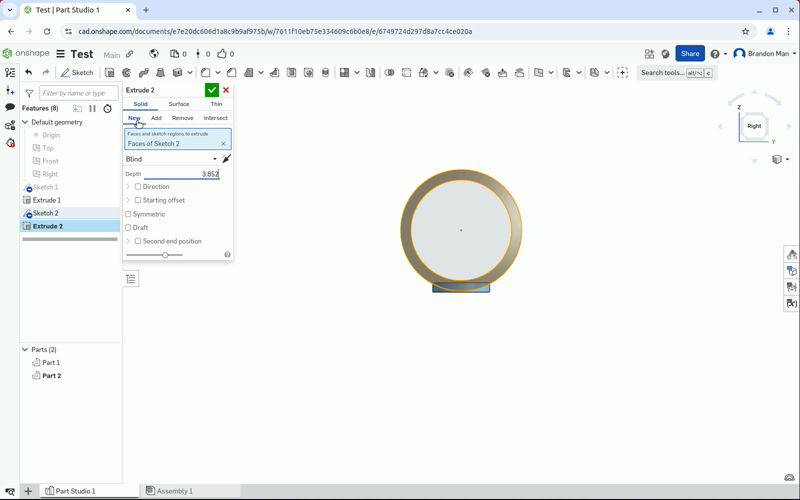
key(tab, 3)
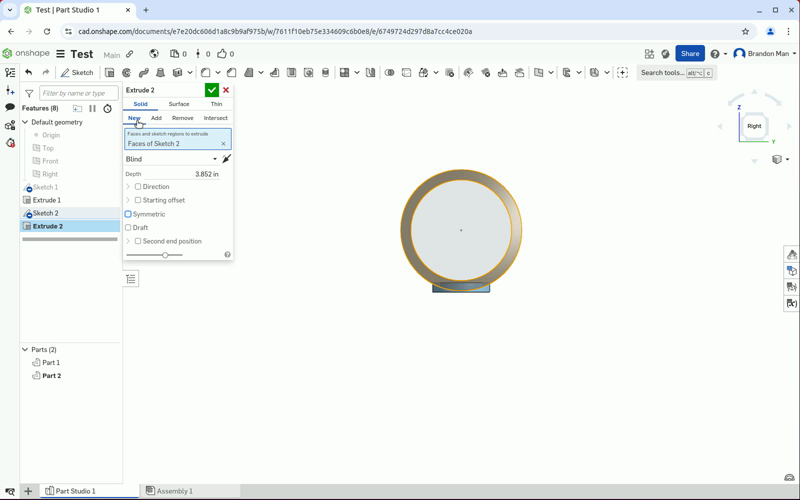
key(space)
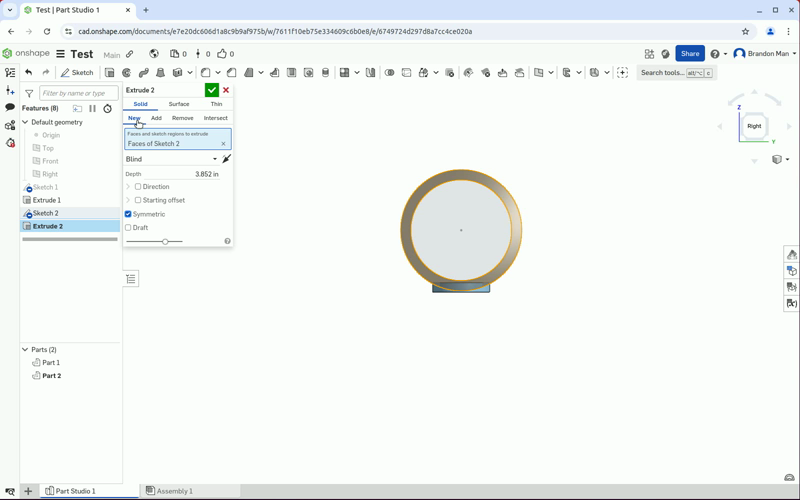
key(enter)
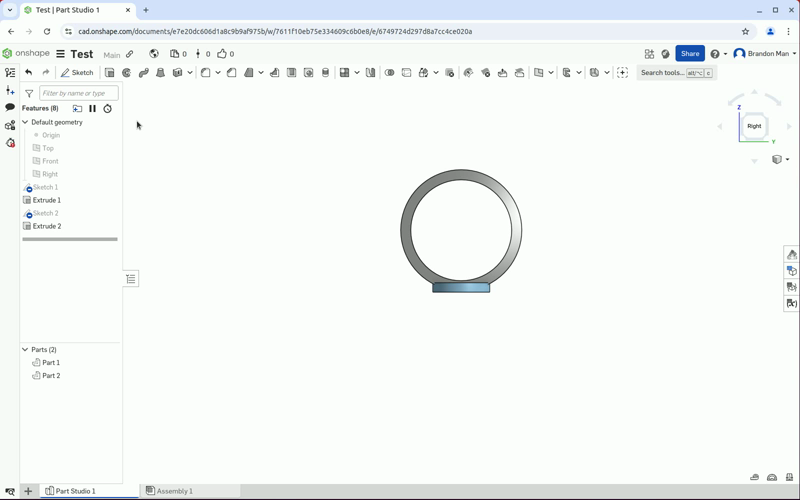
key(shift+h)
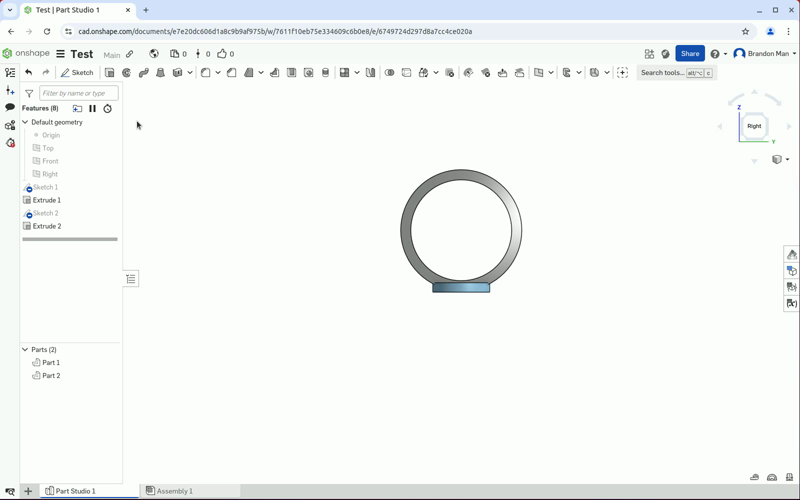
key(shift+h)
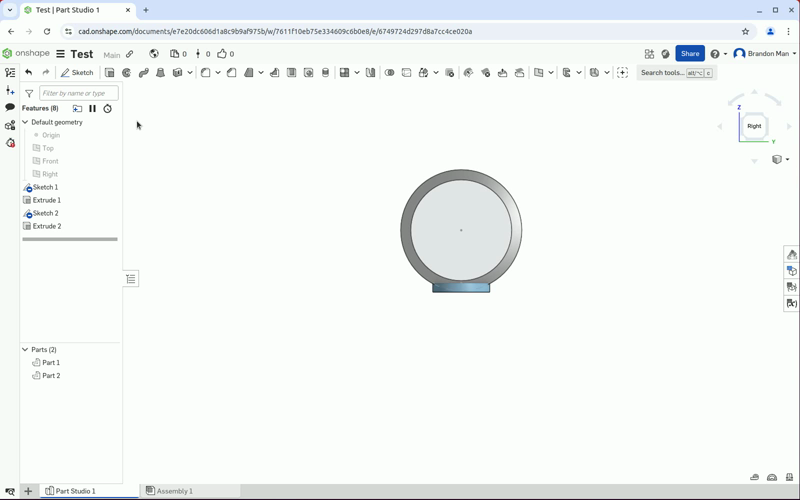
key(shift+7)
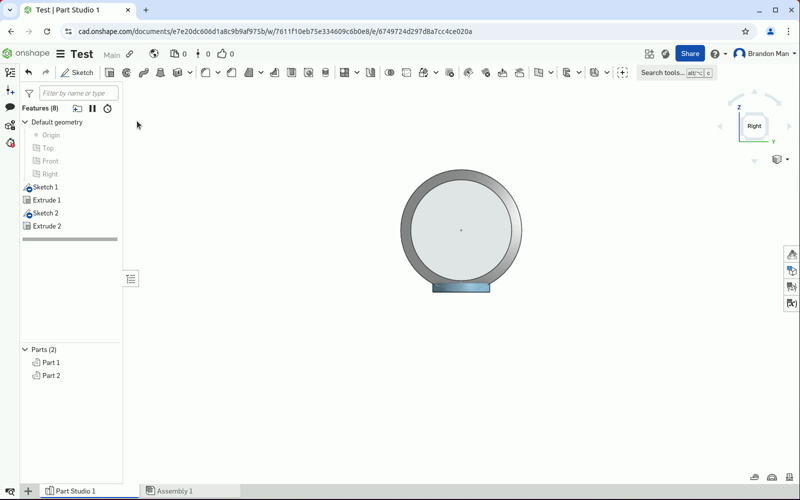
key(right, 2)
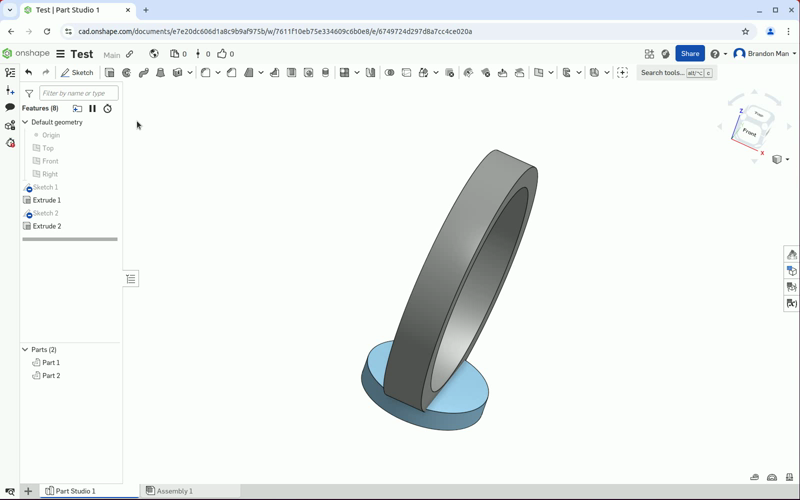
key(down, 2)
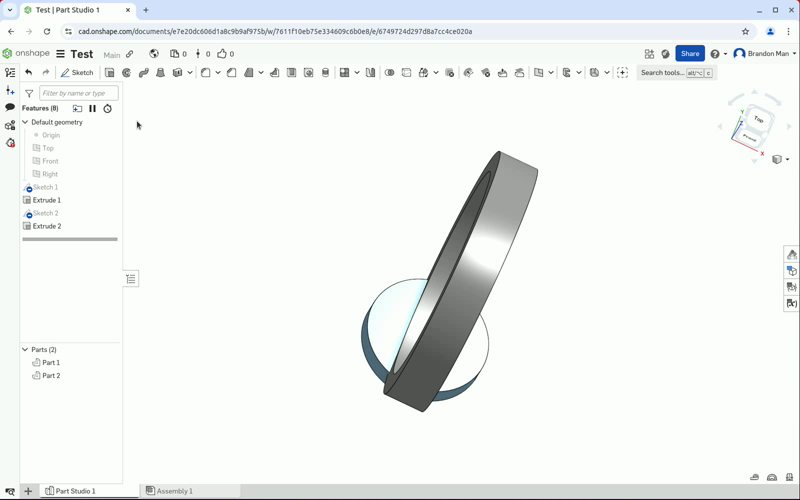
key(up, 2)
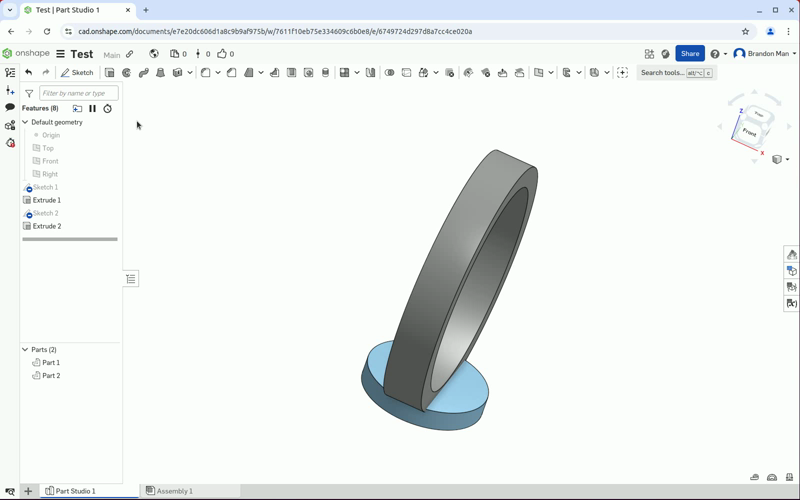
key(left, 2)
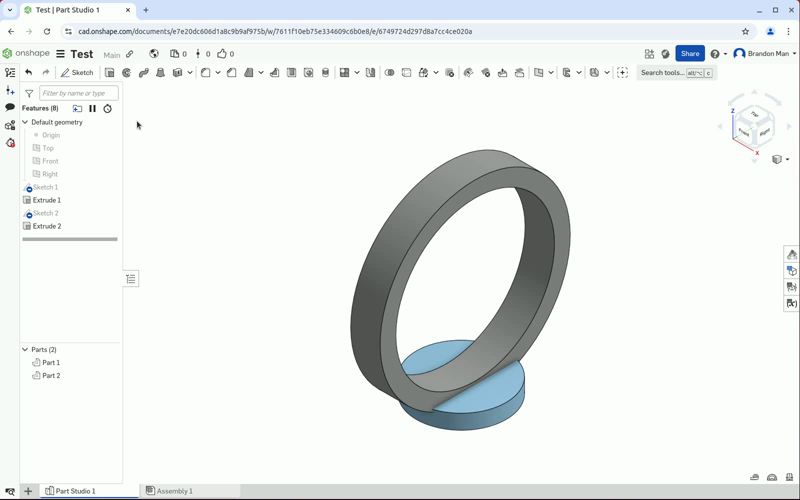
mouse_move(73, 189)
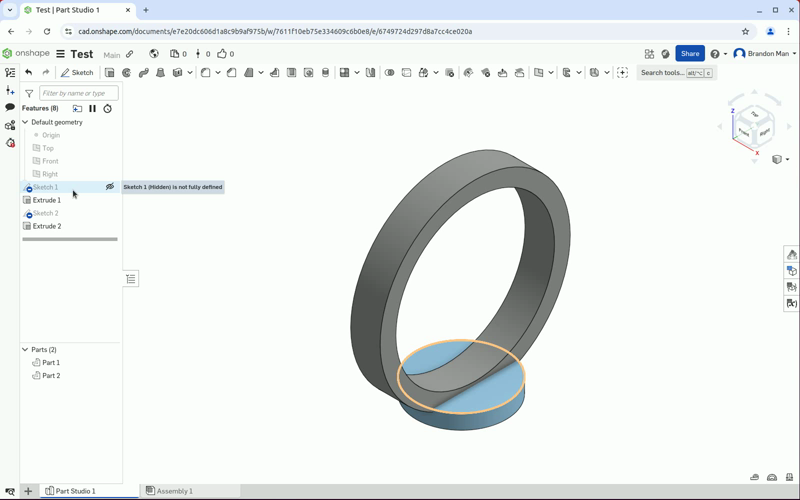
click(73, 189)